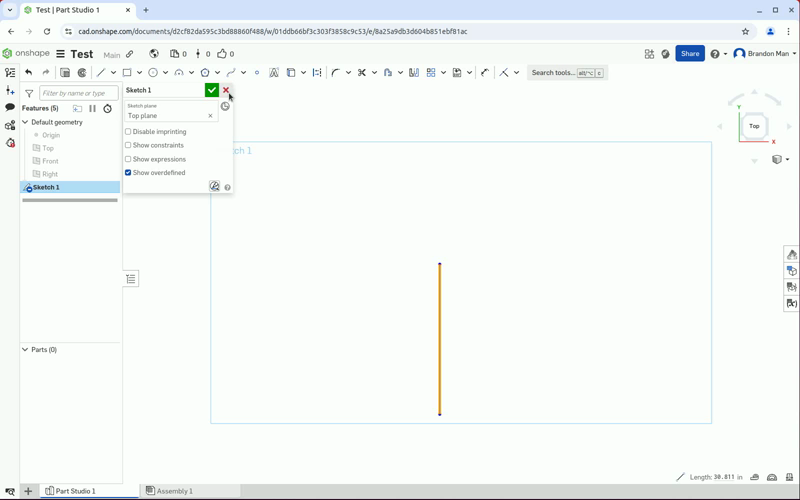
key(shift+h)
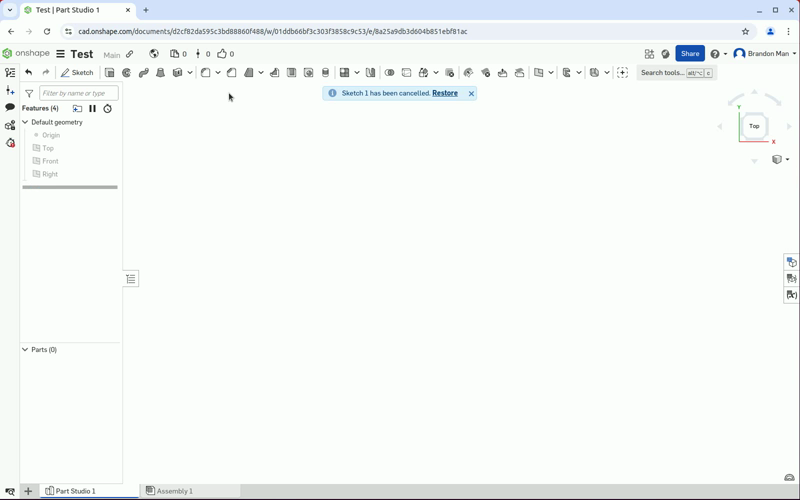
mouse_move(73, 352)
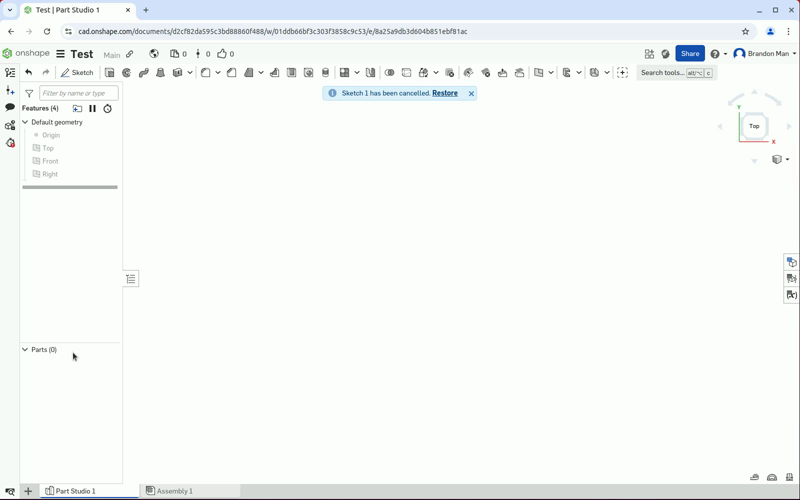
key(y)
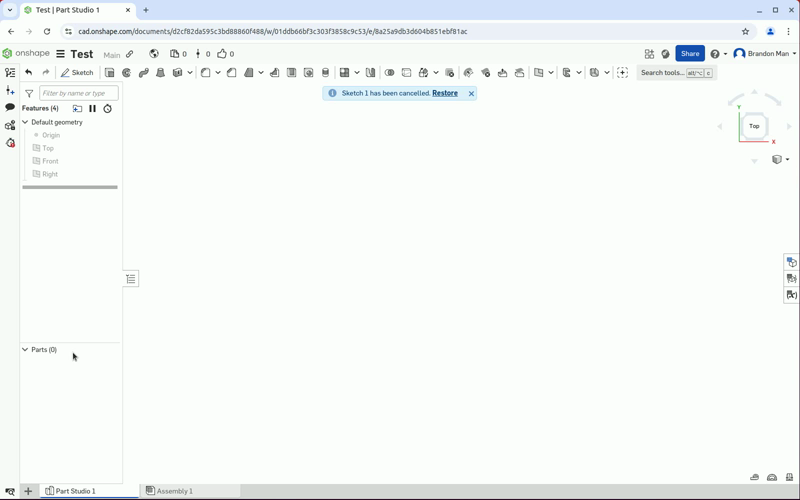
key(shift+p)
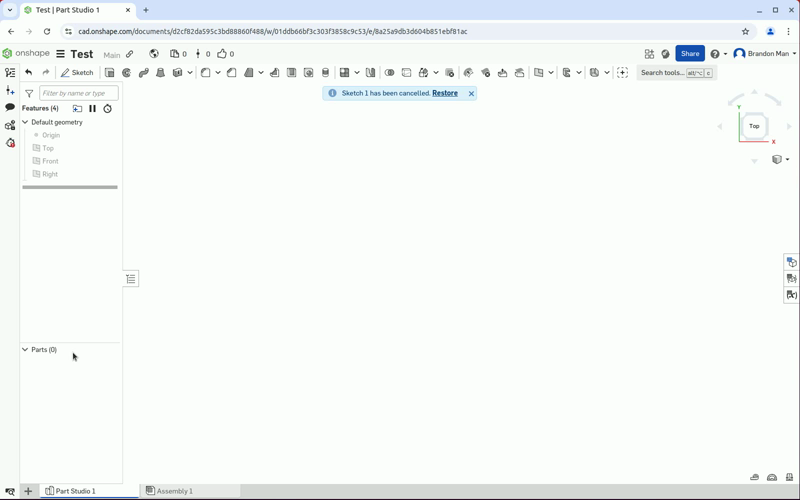
key(space)
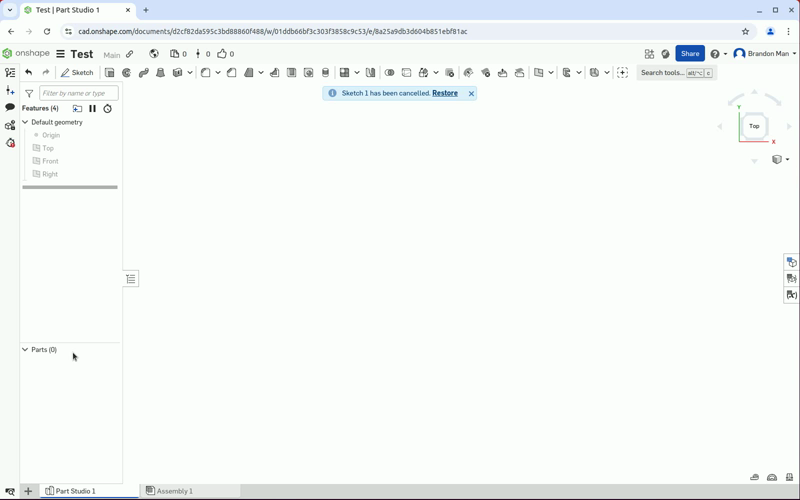
key_down(shift)
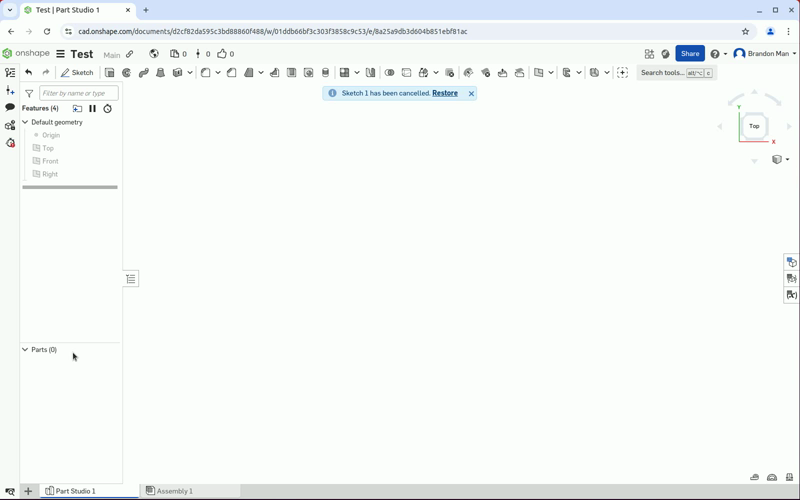
key(up)
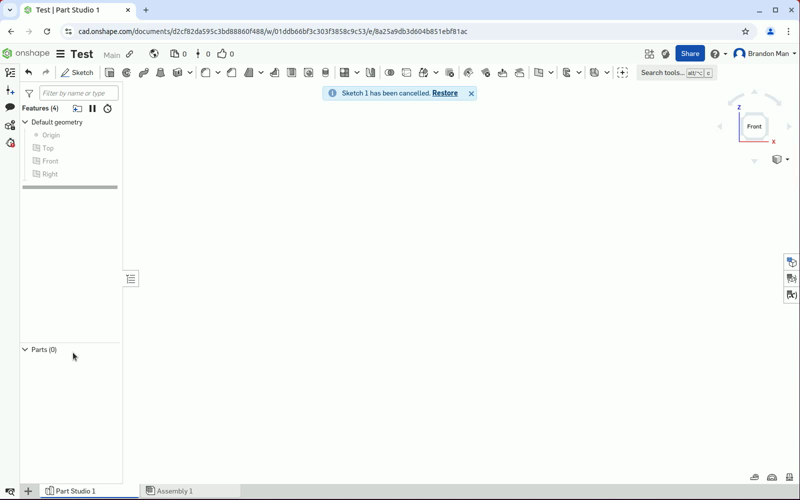
key_up(shift)
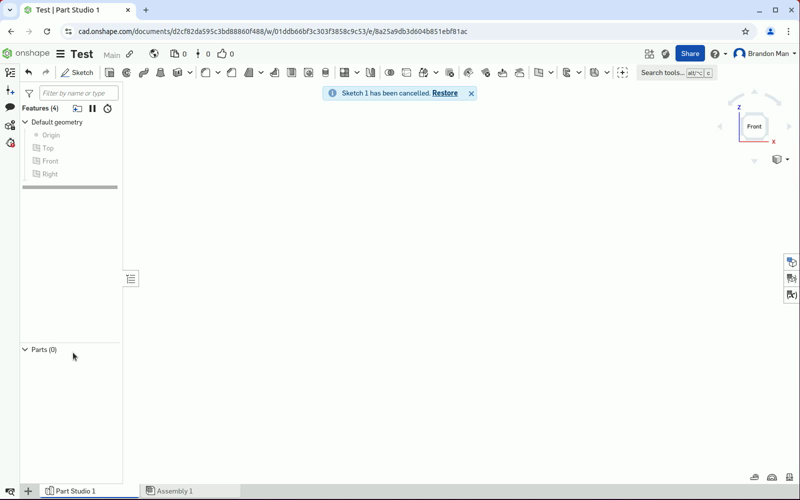
mouse_move(73, 352)
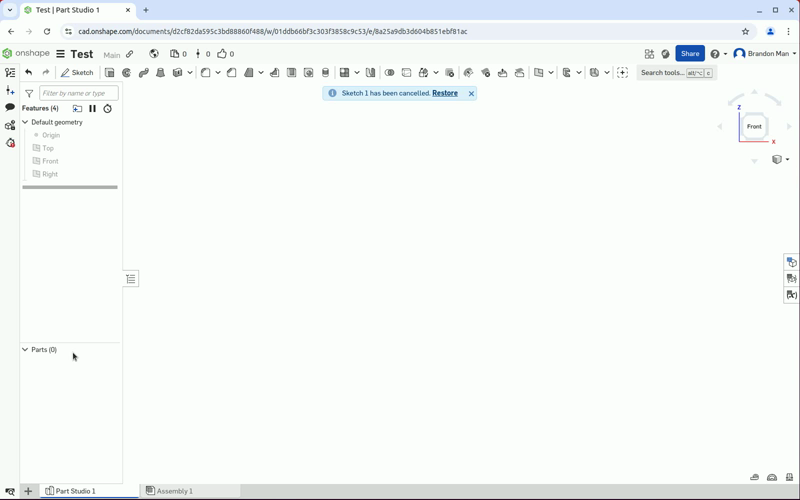
key(shift+y)
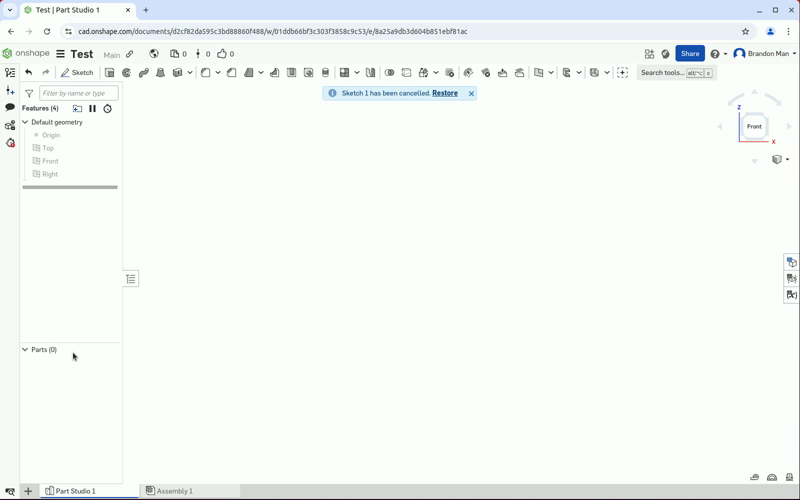
key(shift+s)
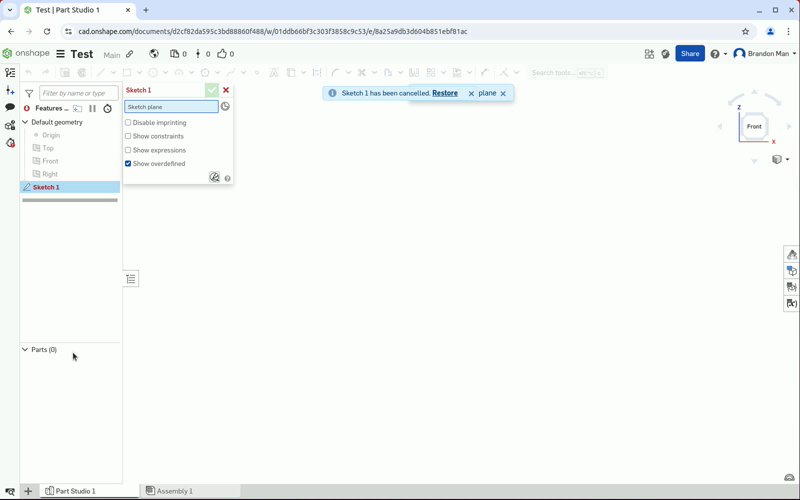
mouse_move(73, 163)
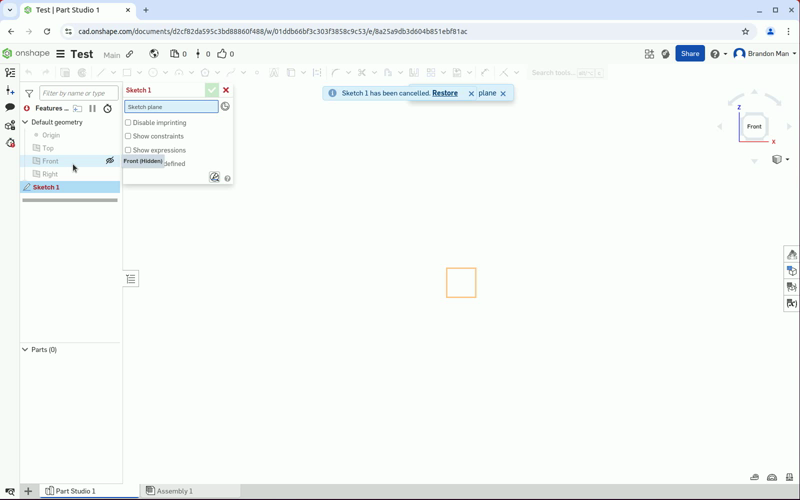
click(73, 163)
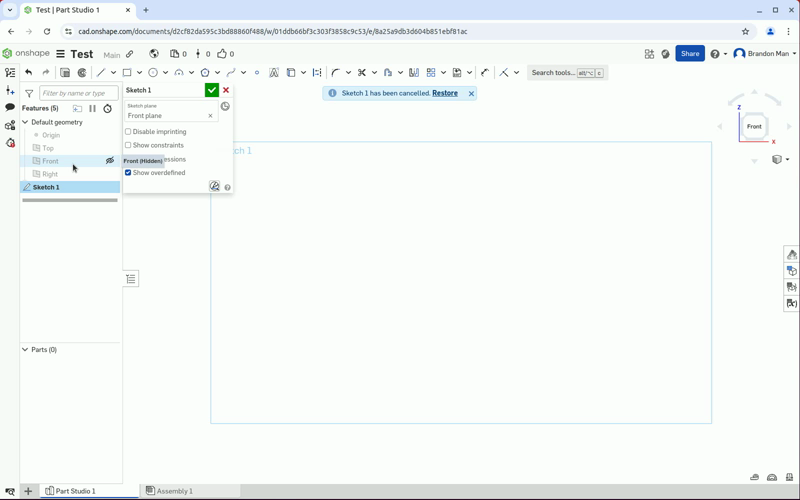
mouse_move(73, 352)
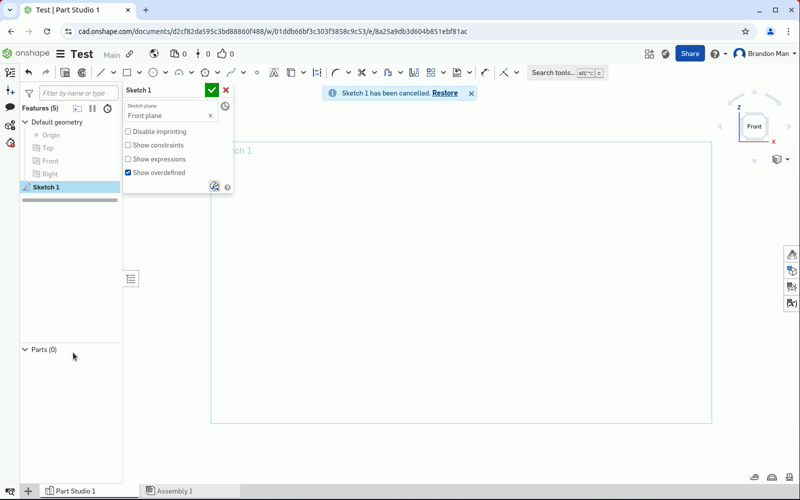
key(y)
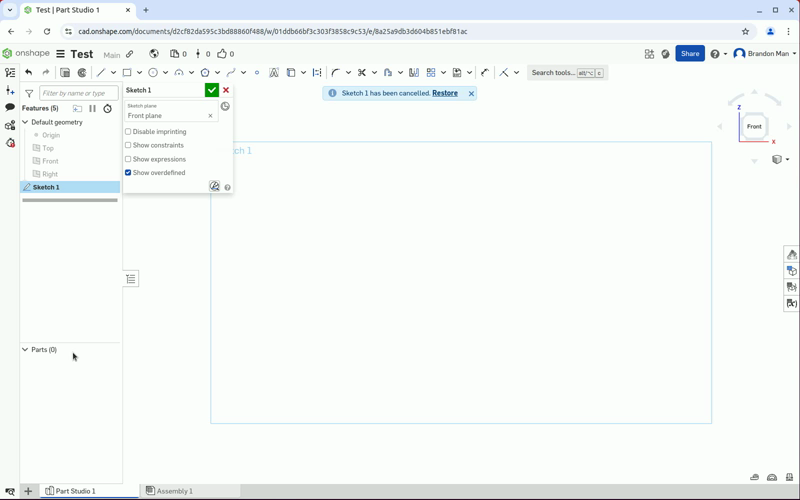
key(c)
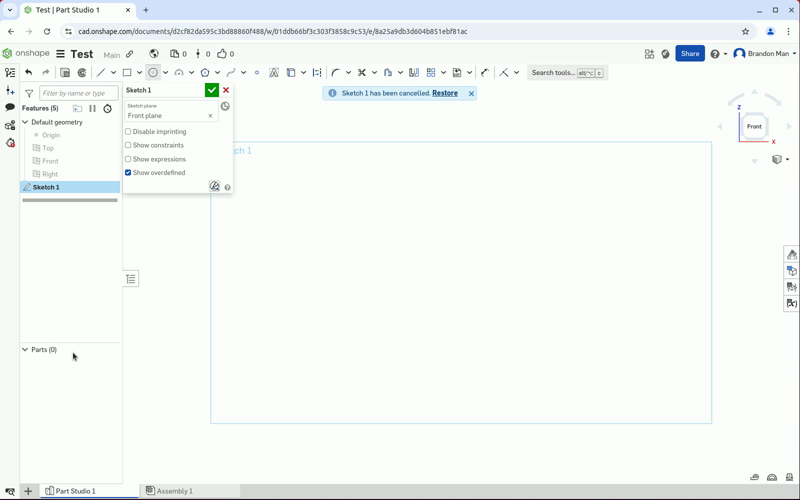
key_down(shift)
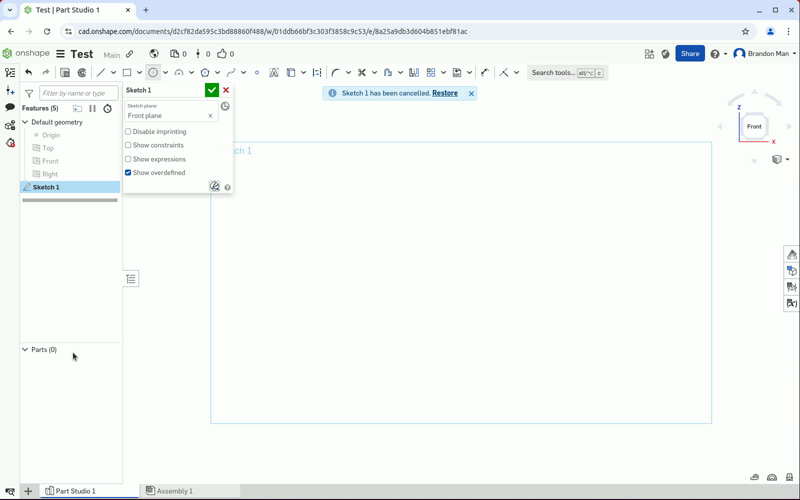
mouse_move(439, 270)
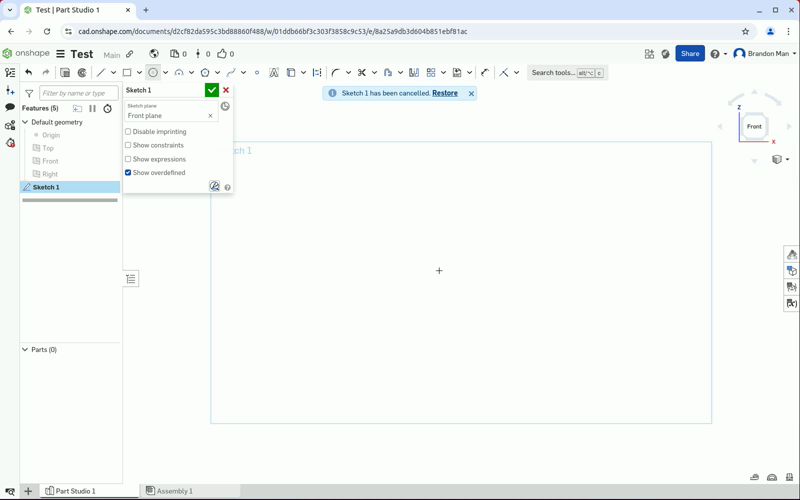
click(439, 270)
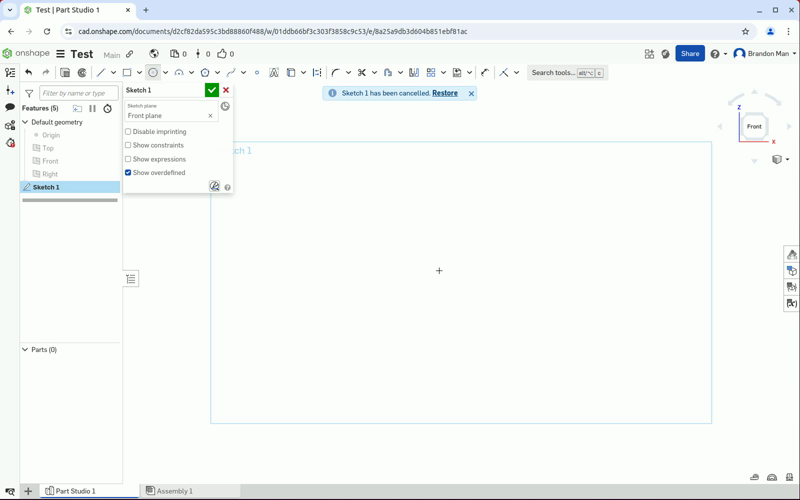
key_up(shift)
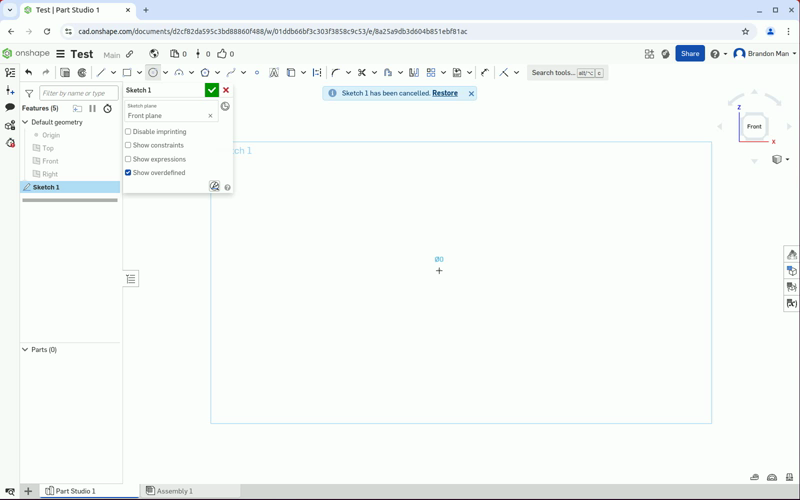
mouse_move(530, 270)
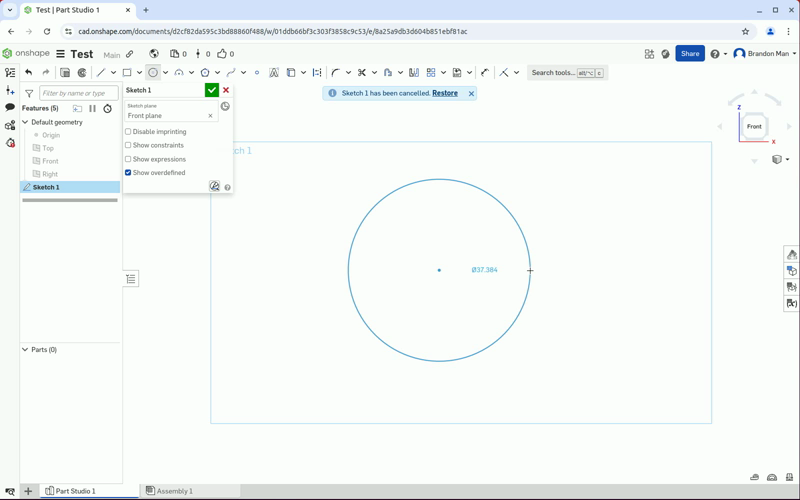
click(530, 270)
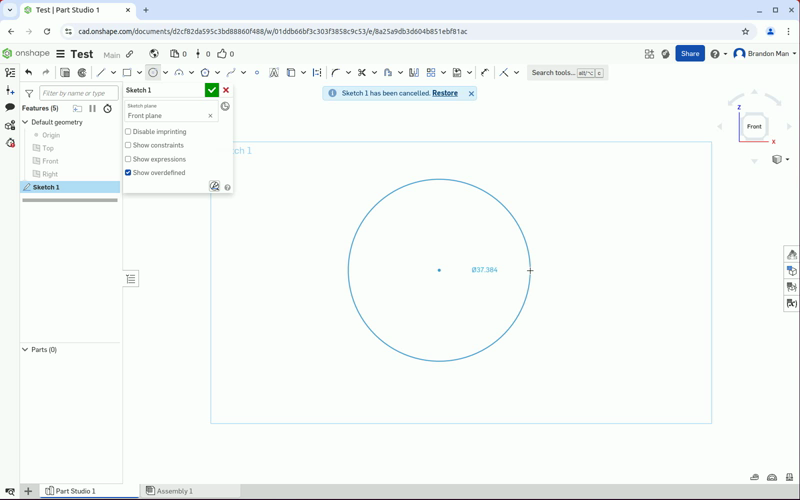
key(esc)
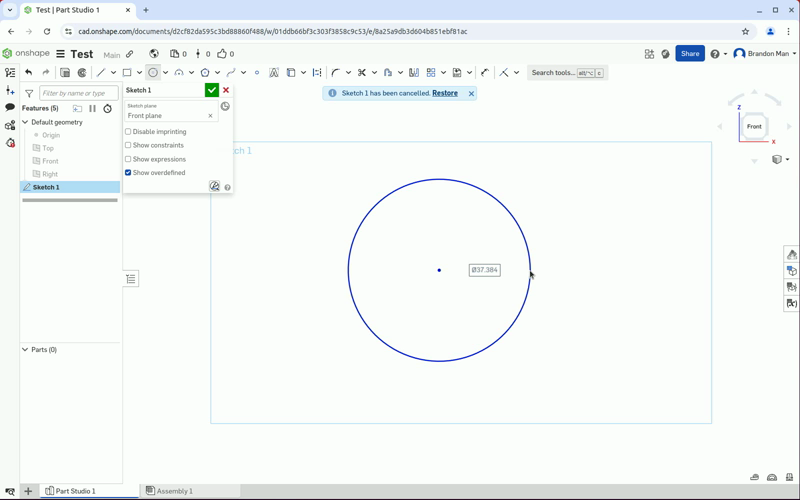
mouse_move(370, 263)
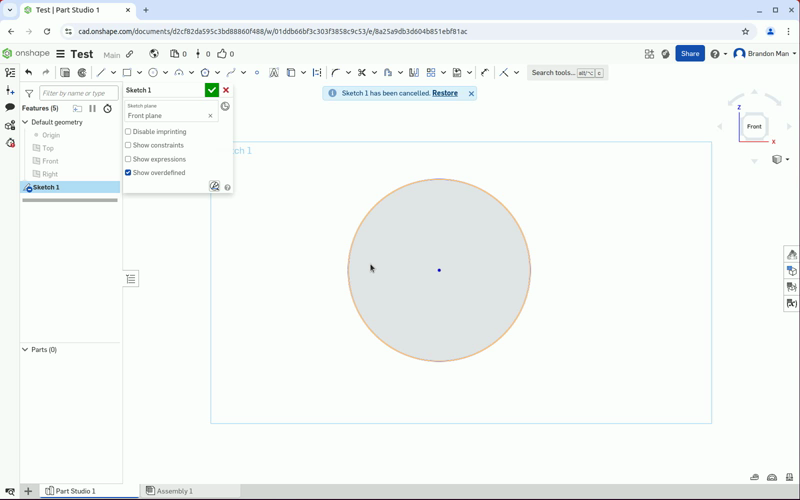
click(370, 263)
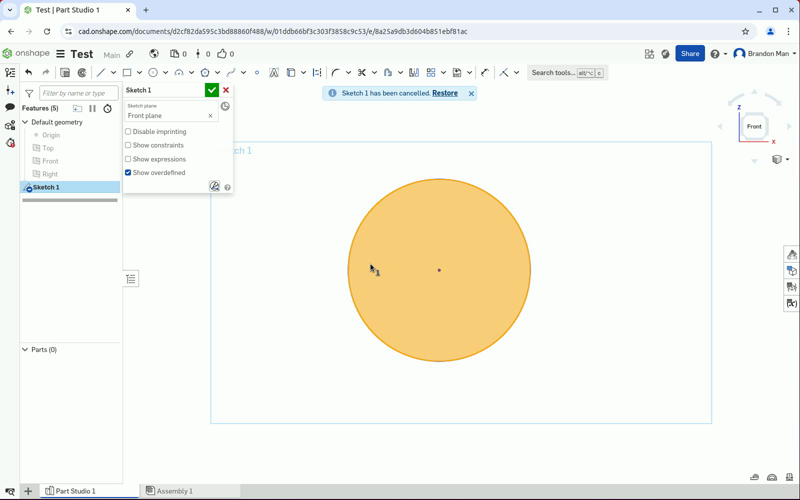
mouse_move(73, 352)
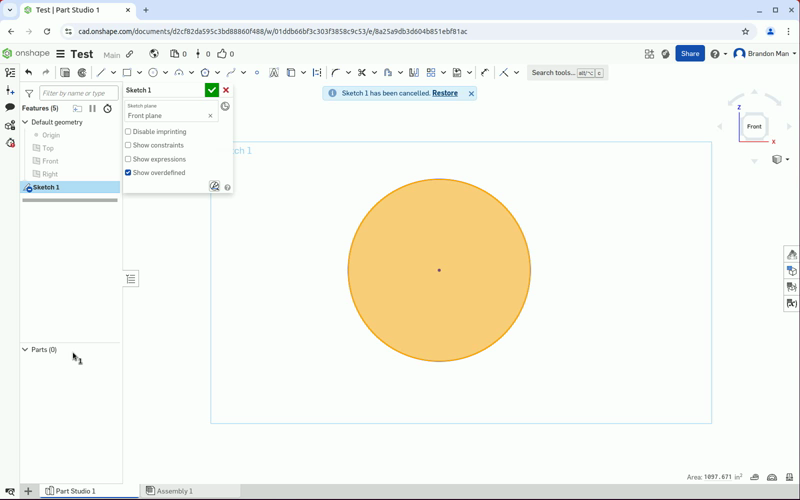
key(shift+y)
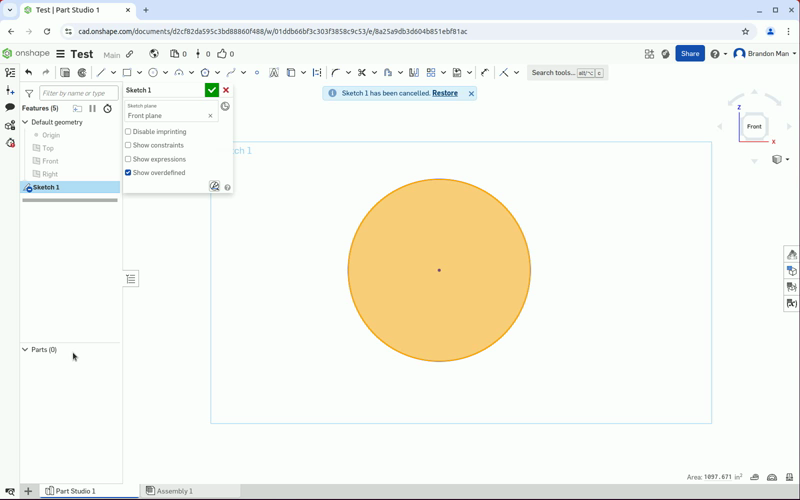
key(shift+e)
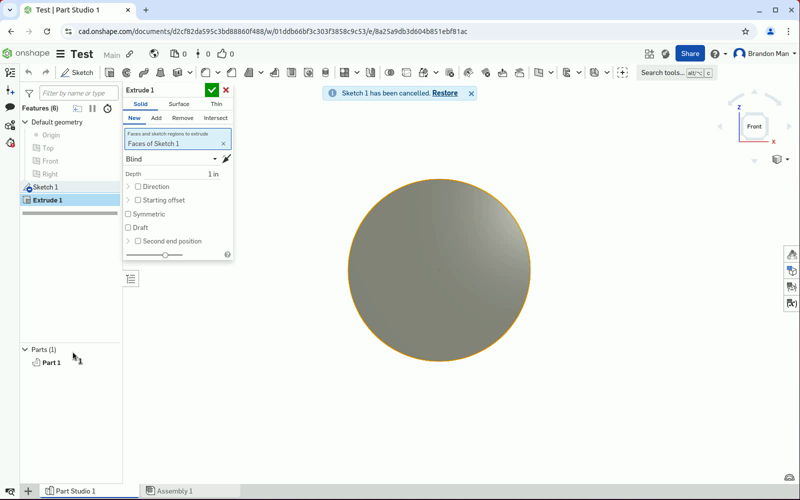
mouse_move(143, 106)
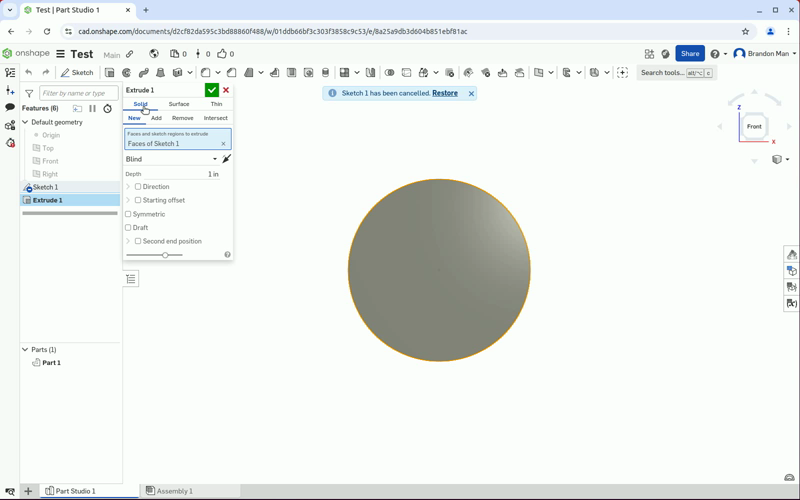
click(143, 106)
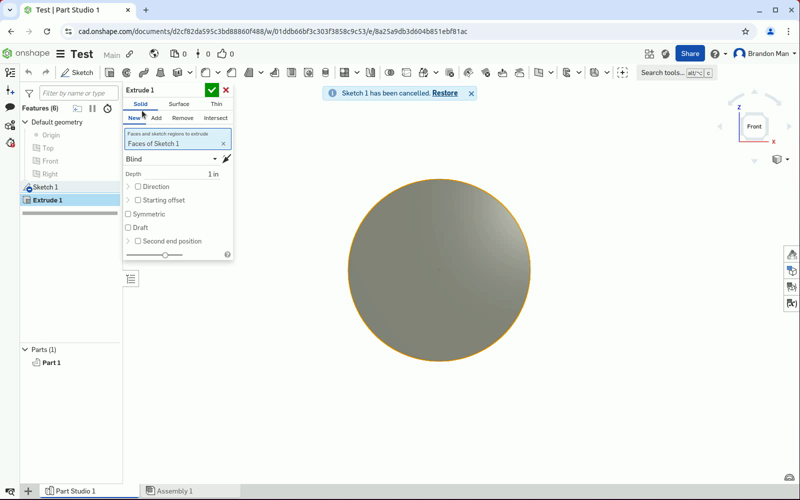
mouse_move(137, 120)
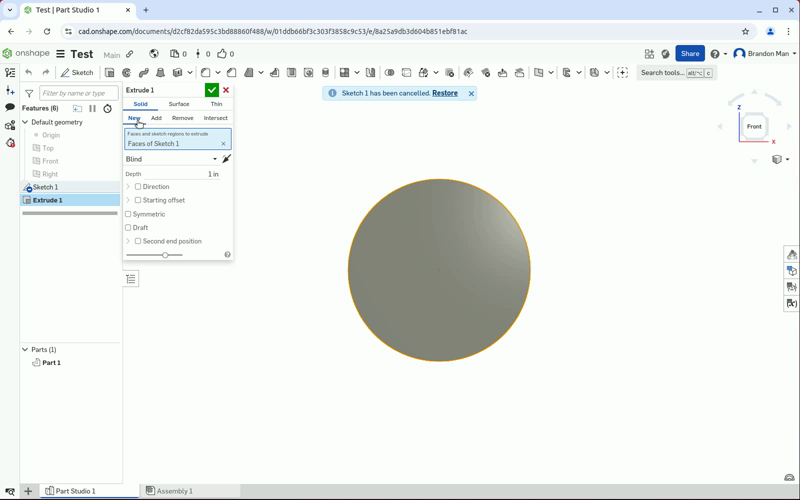
click(137, 120)
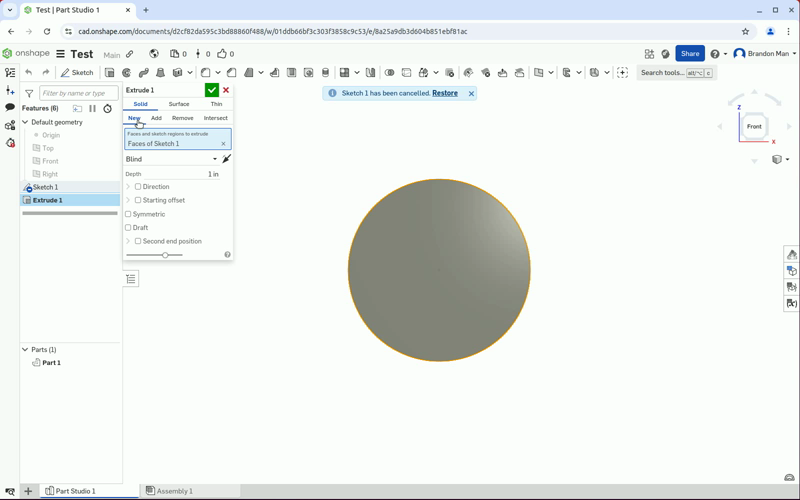
key(tab, 4)
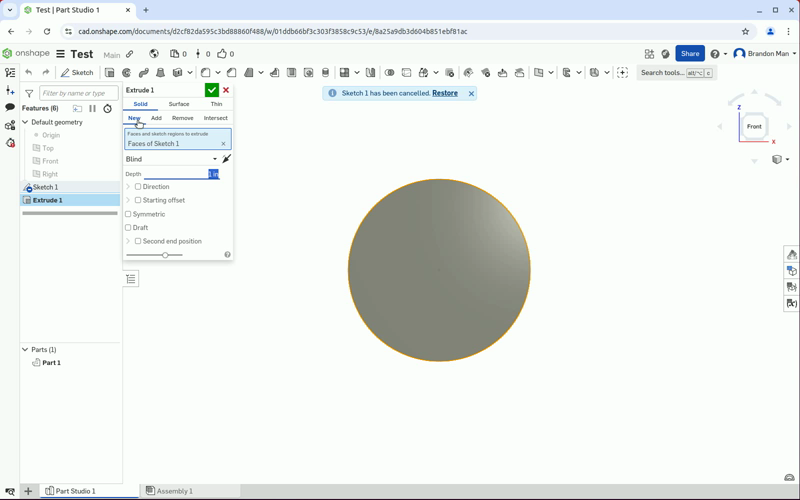
text(0.722)
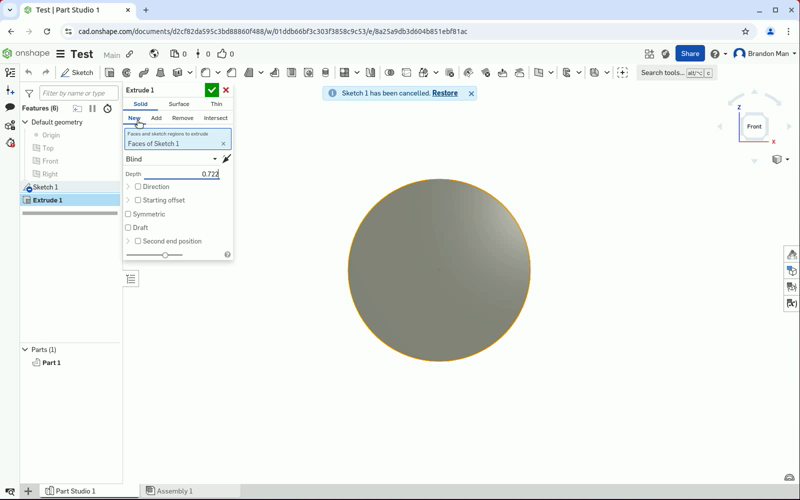
key(enter)
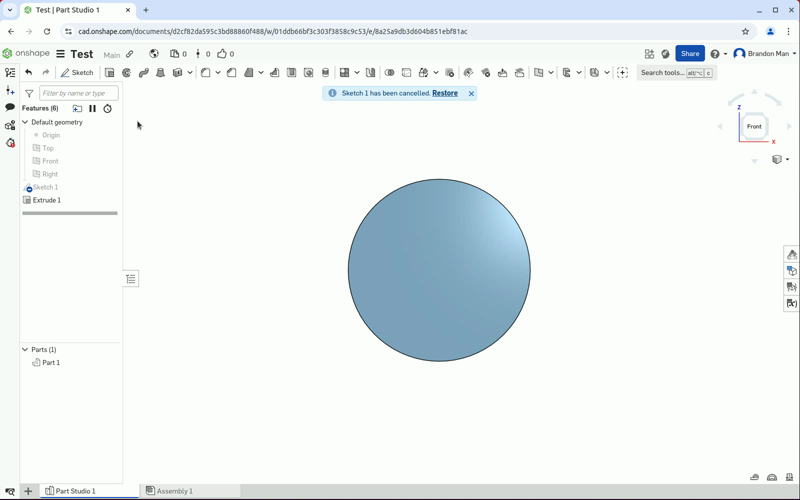
key(shift+h)
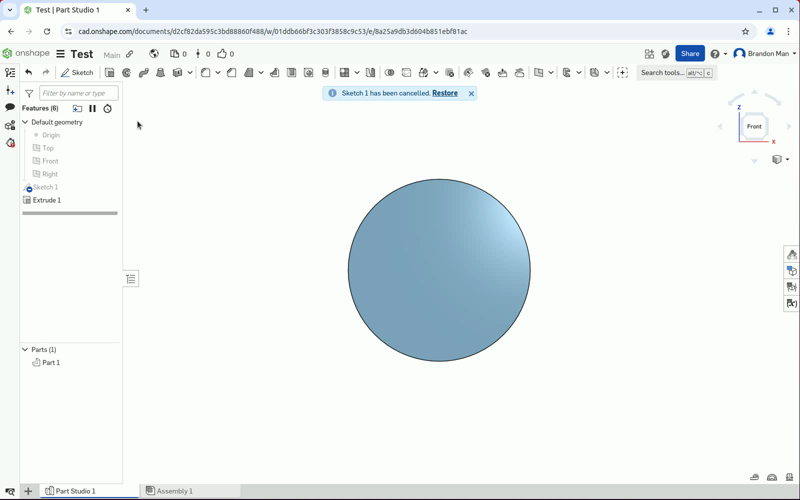
key(shift+h)
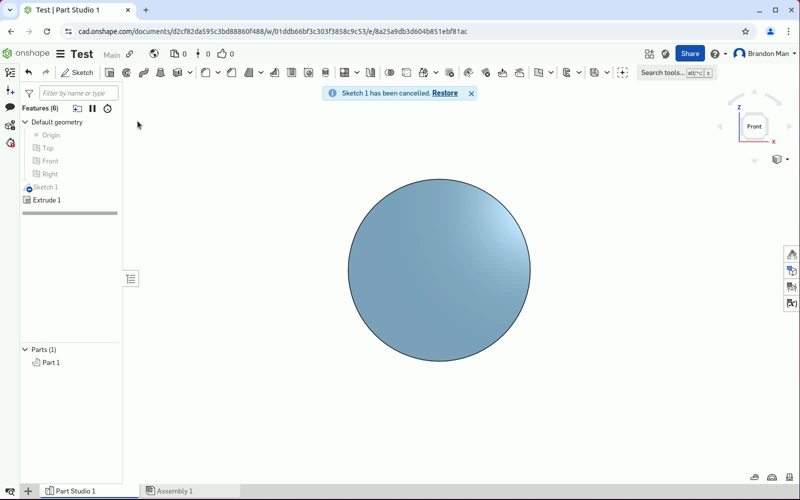
mouse_move(73, 189)
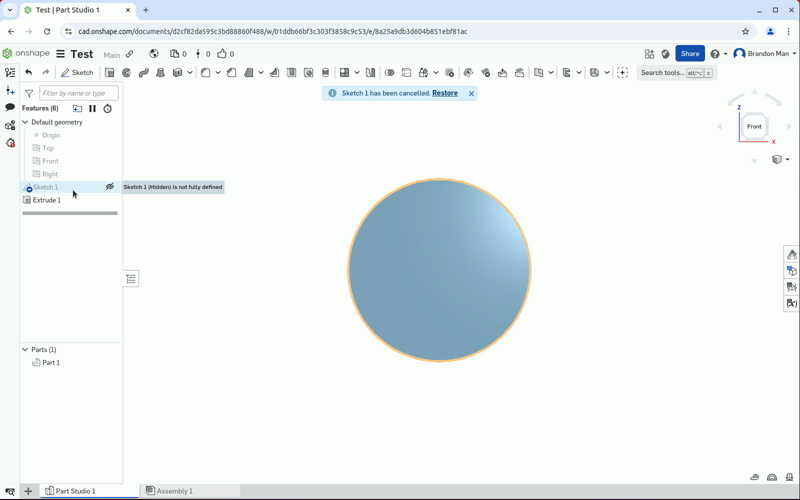
click(73, 189)
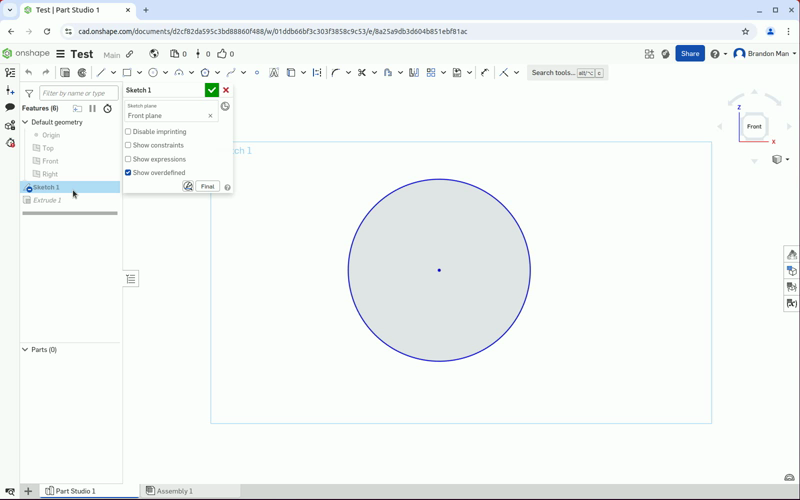
mouse_move(229, 92)
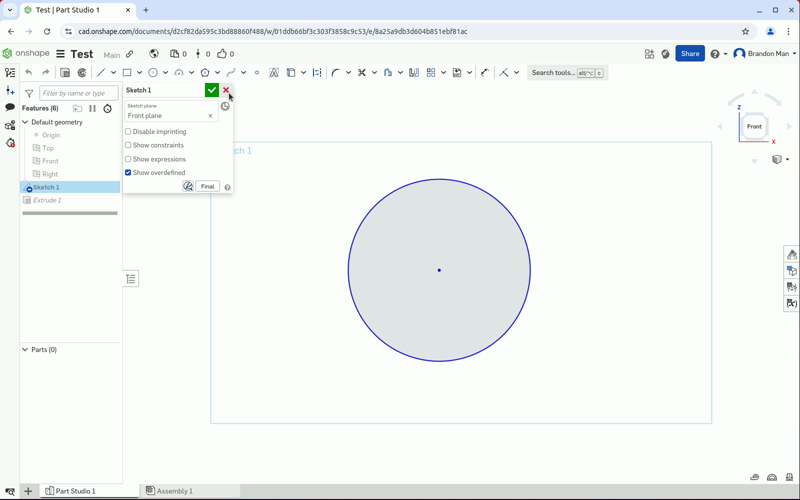
click(229, 92)
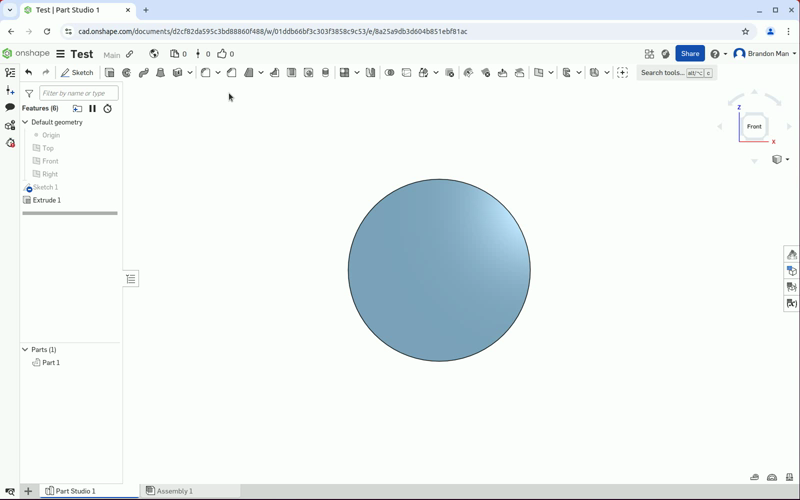
mouse_move(541, 75)
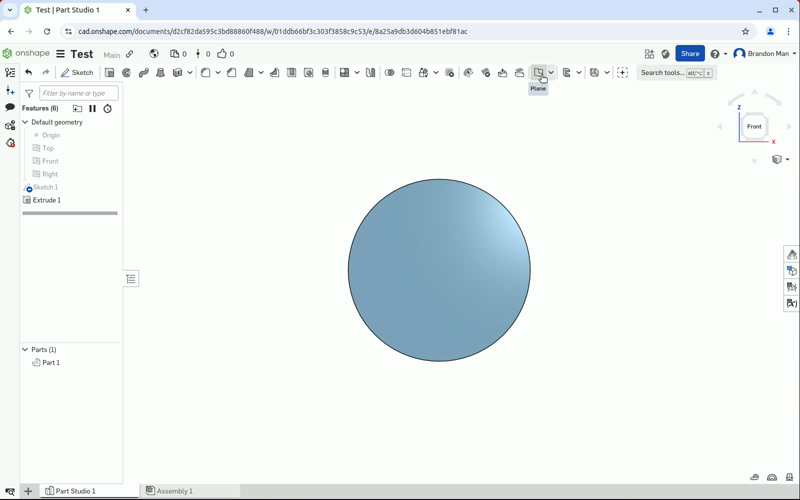
click(541, 75)
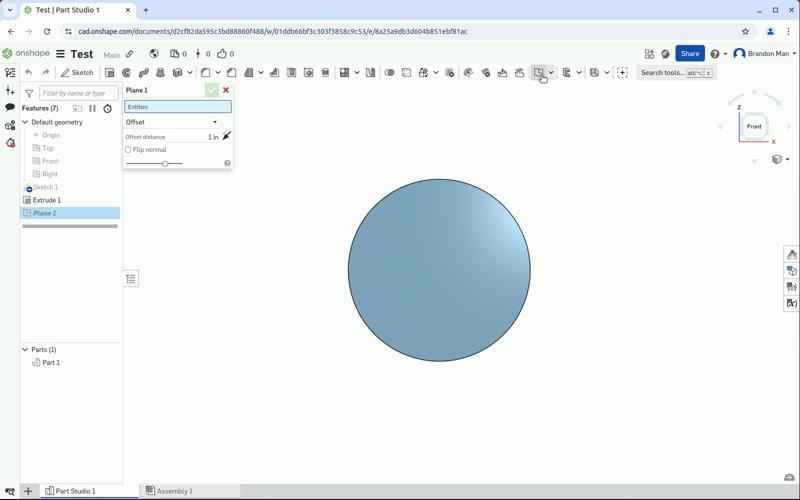
mouse_move(73, 163)
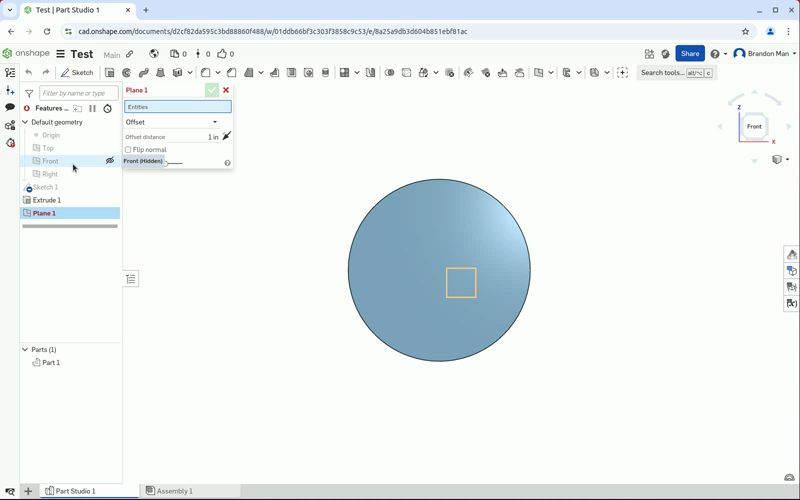
click(73, 163)
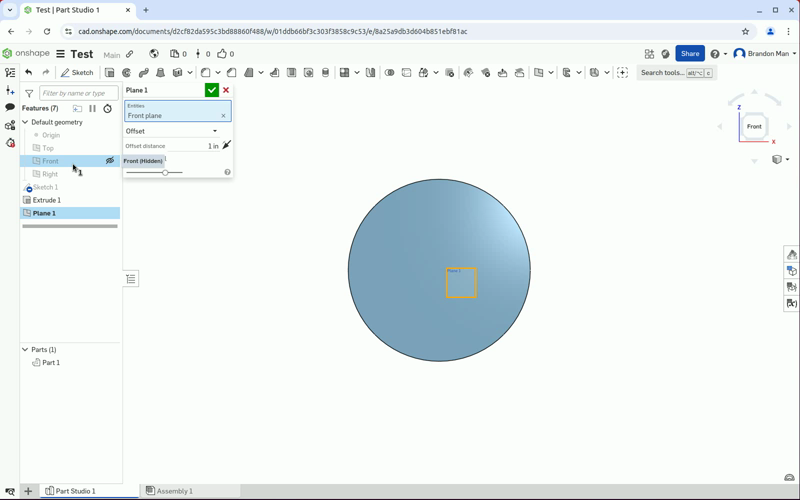
key(tab, 2)
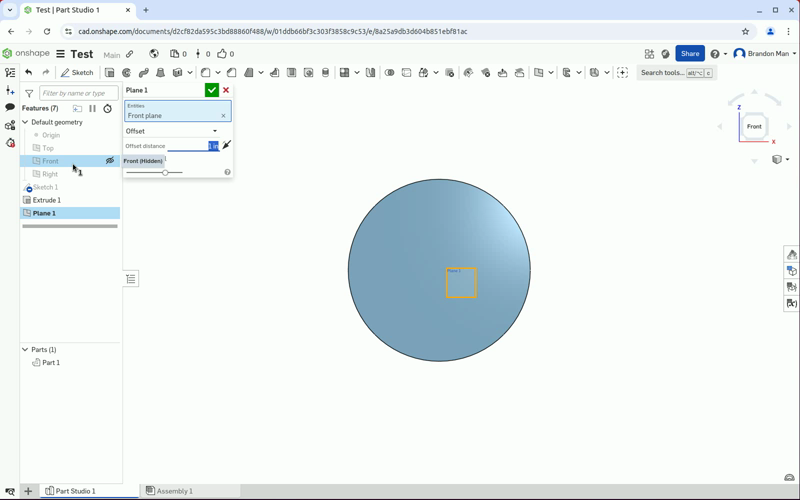
text(0.709)
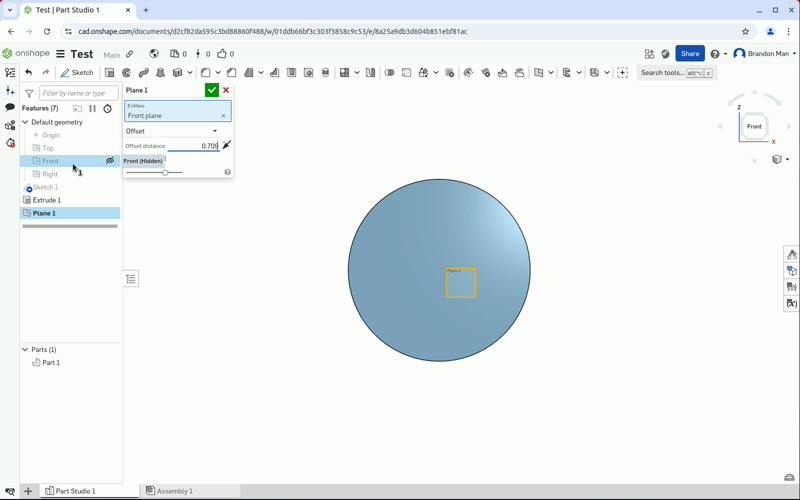
key(enter, 2)
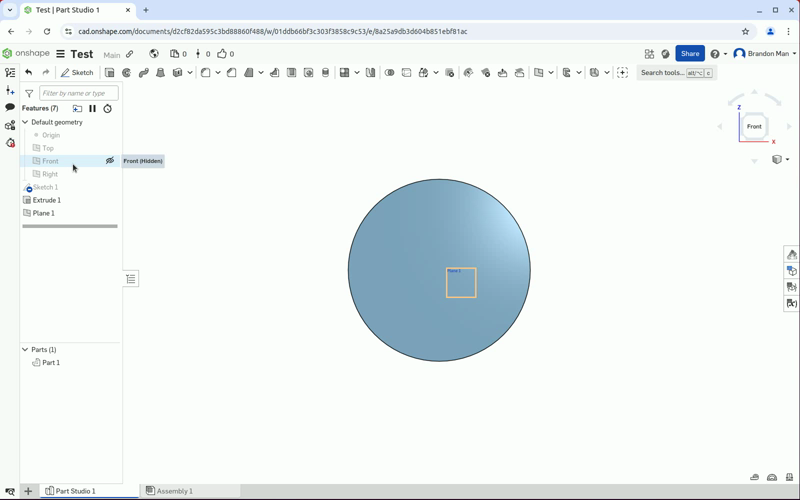
key(shift+s)
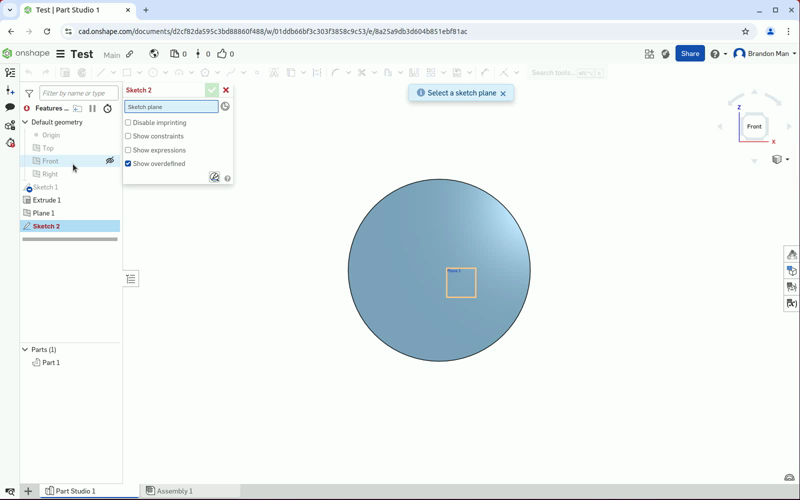
mouse_move(73, 215)
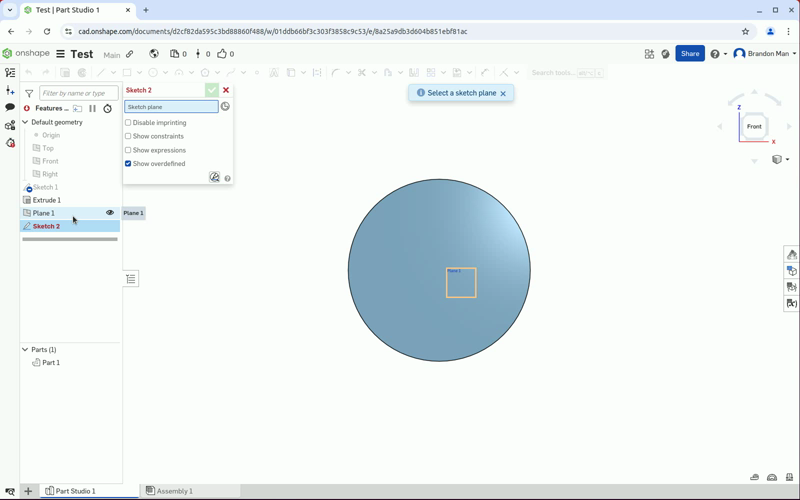
click(73, 215)
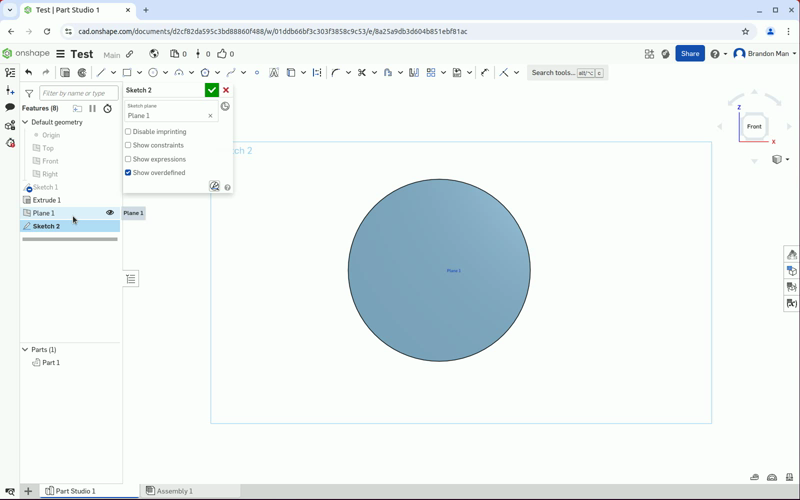
mouse_move(73, 352)
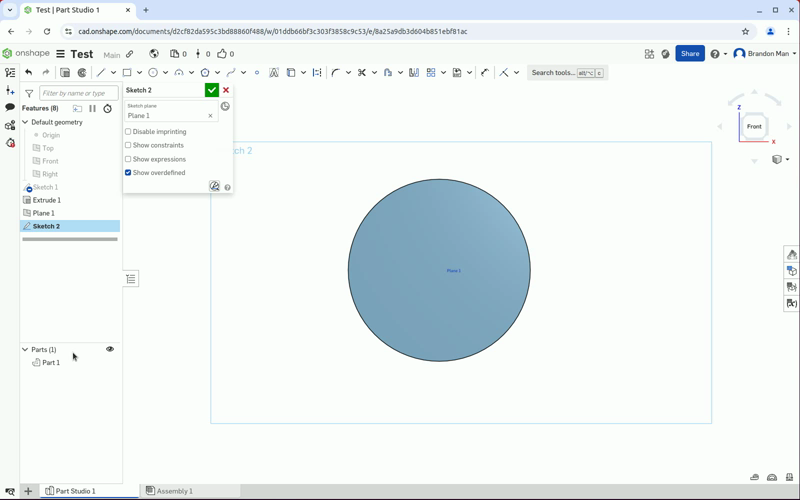
key(y)
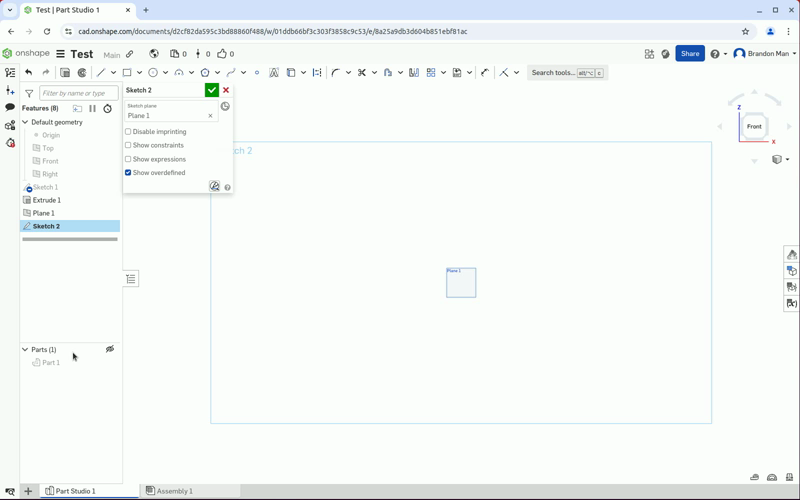
key(c)
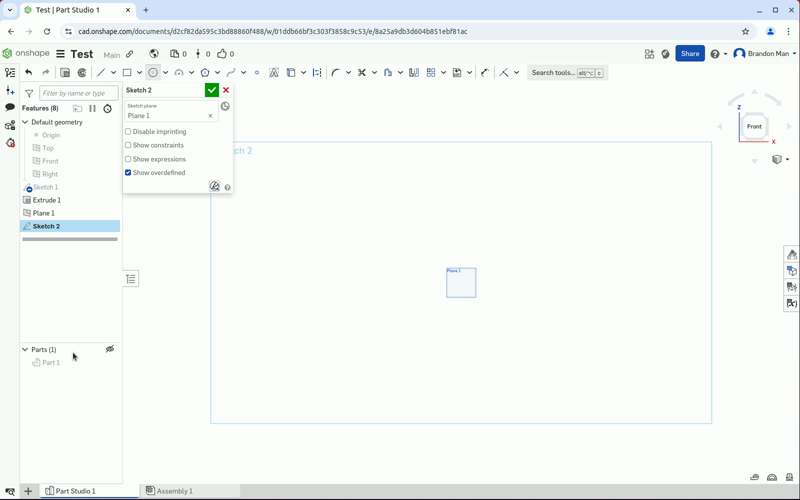
key_down(shift)
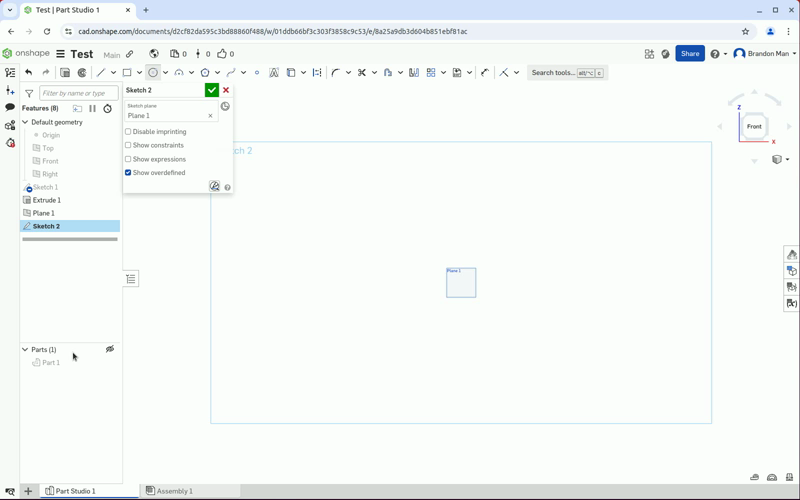
mouse_move(438, 270)
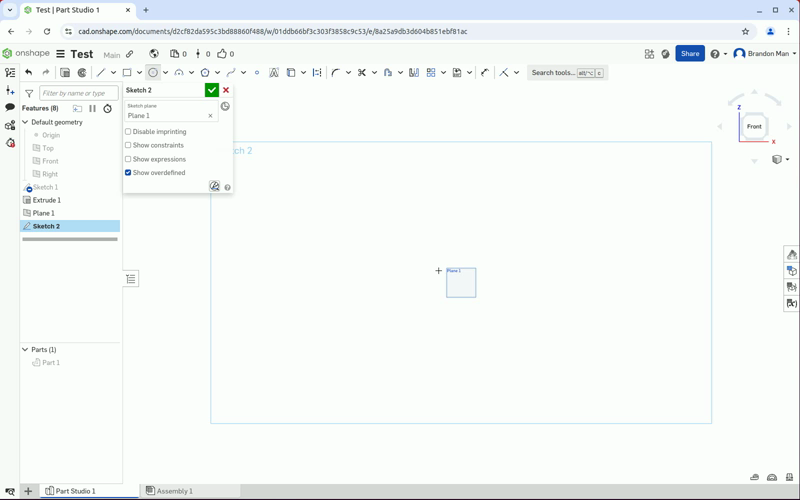
click(438, 270)
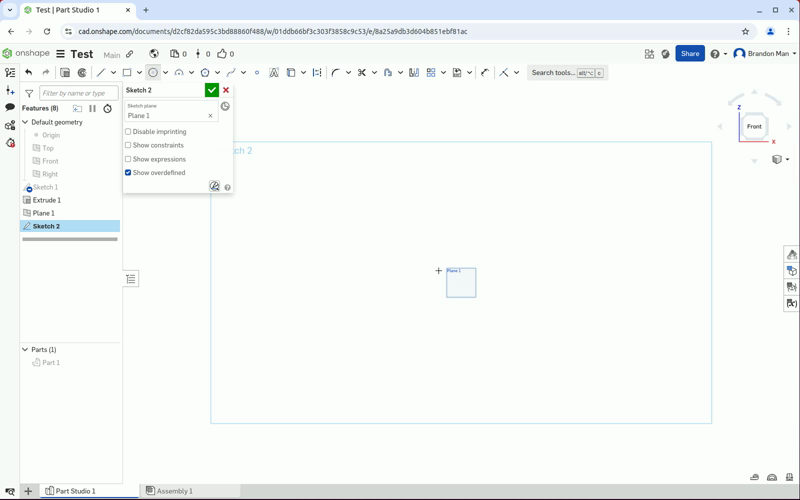
key_up(shift)
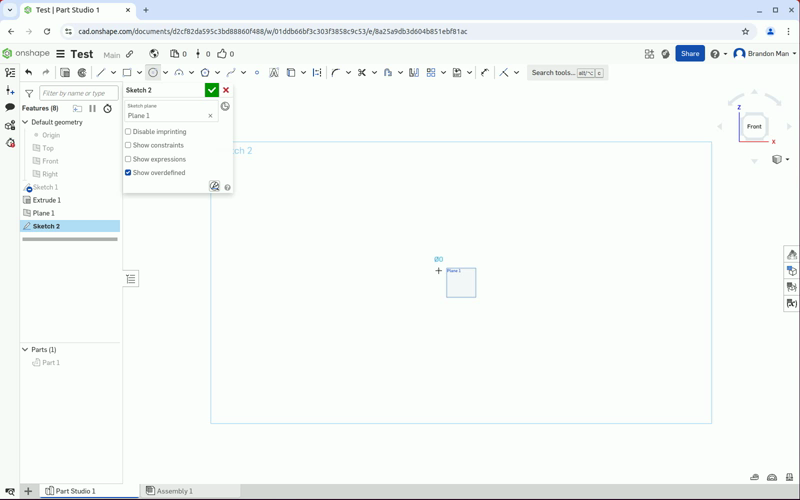
mouse_move(444, 270)
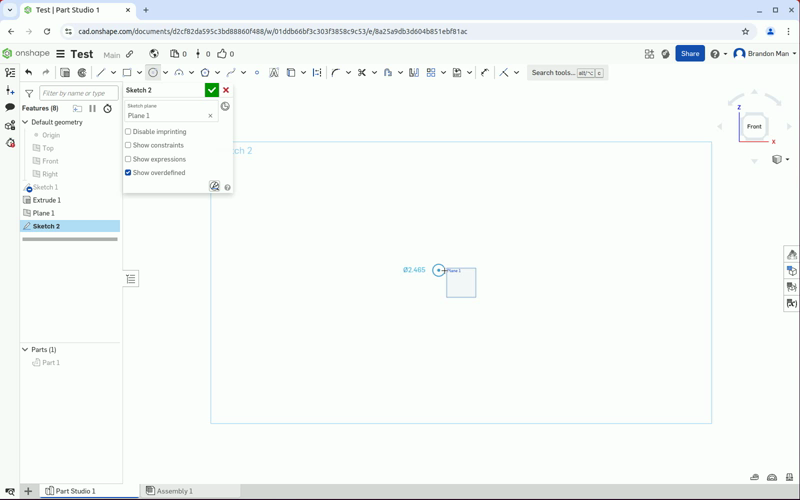
click(444, 270)
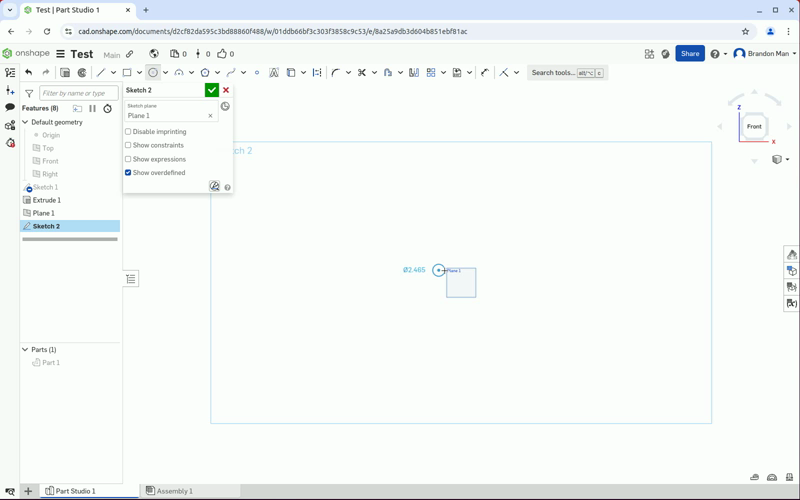
key(esc)
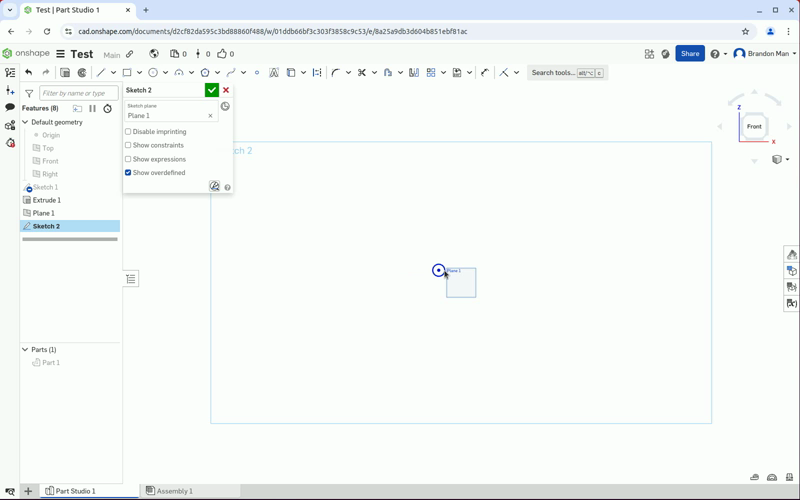
mouse_move(443, 269)
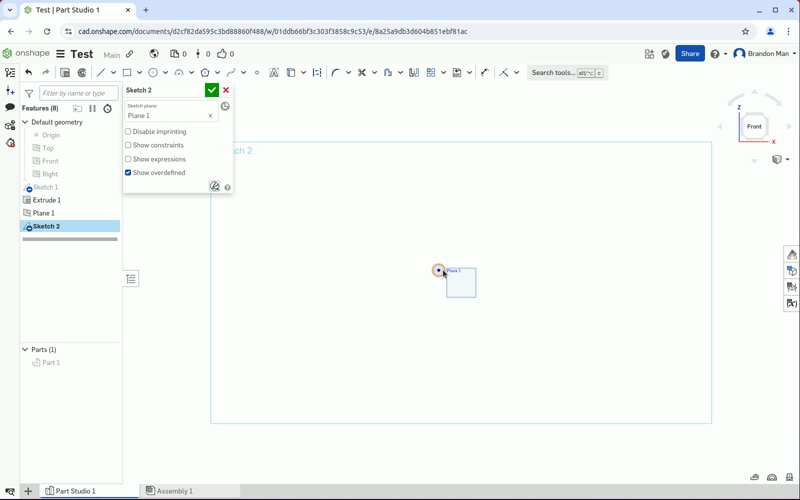
scroll(6)
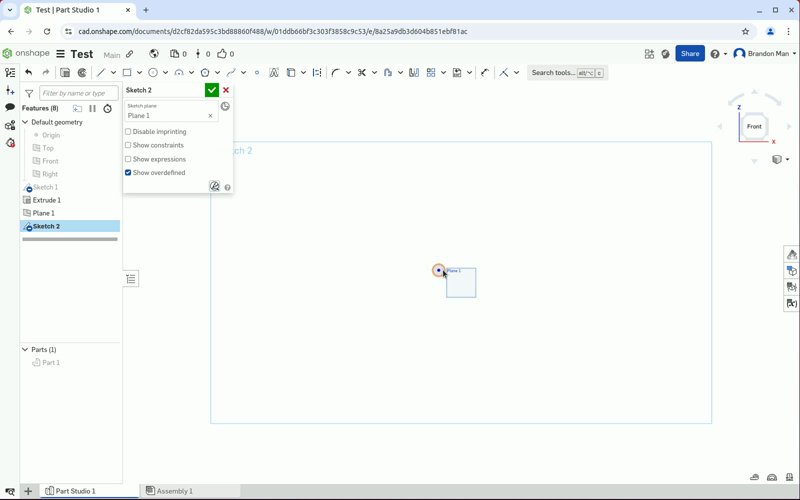
scroll(6)
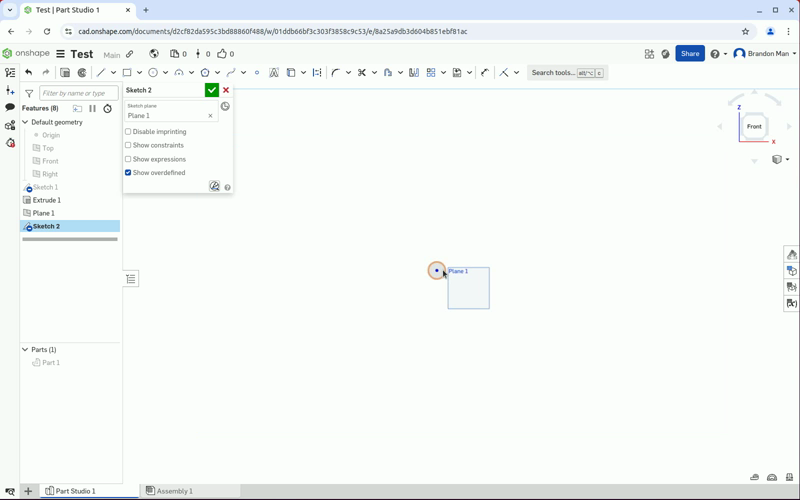
scroll(6)
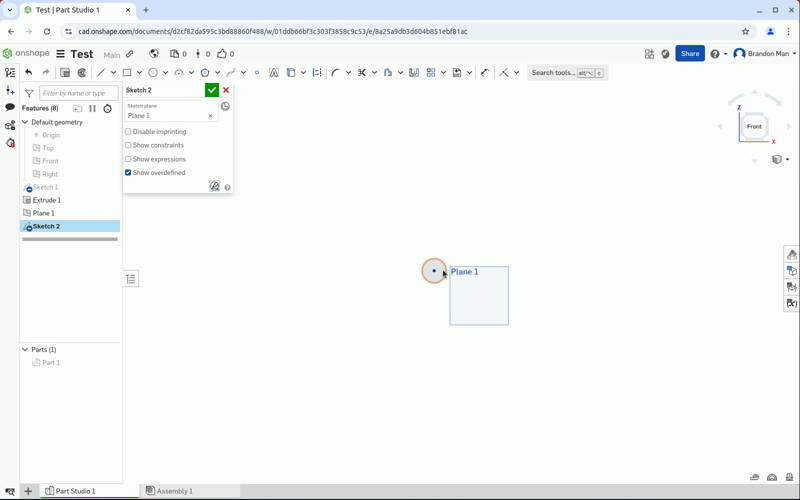
scroll(6)
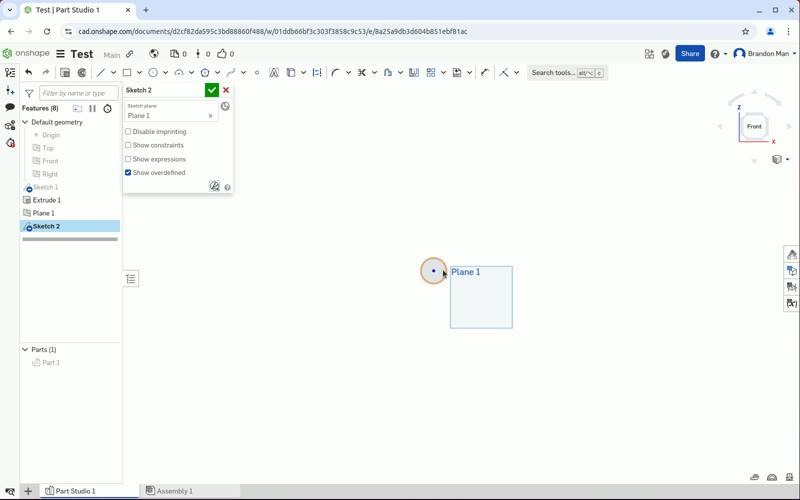
scroll(6)
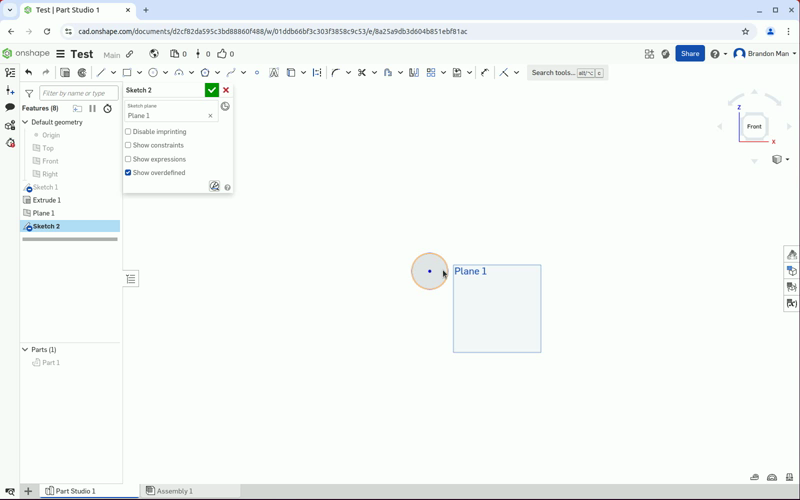
scroll(6)
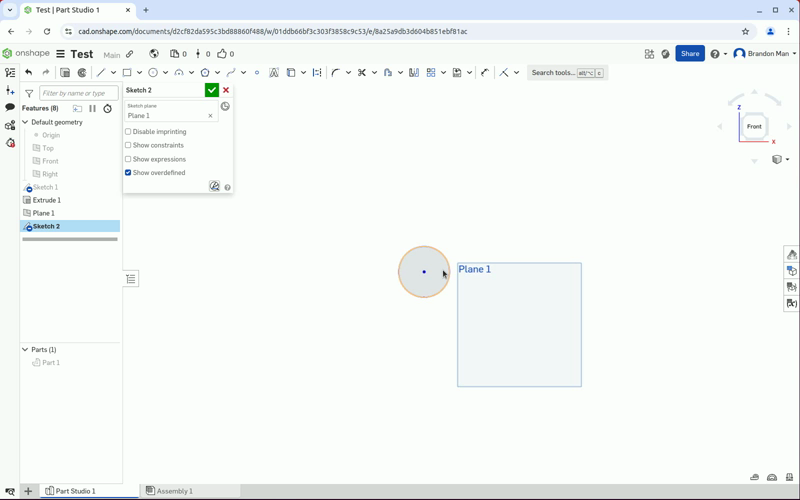
scroll(6)
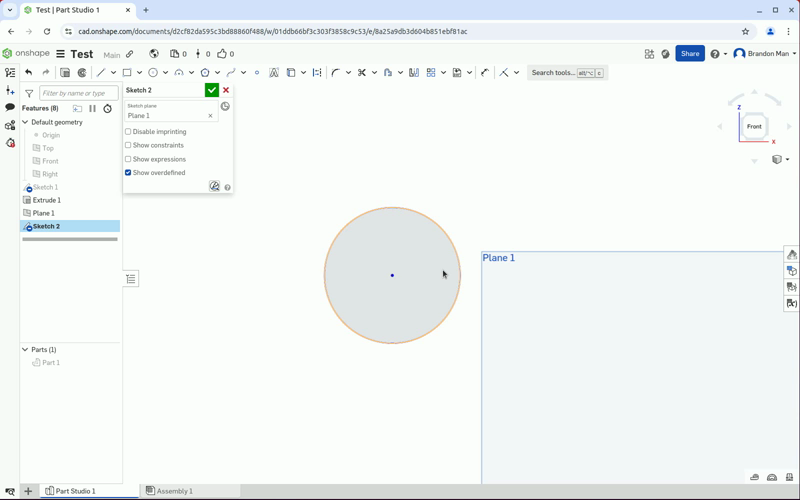
click(443, 269)
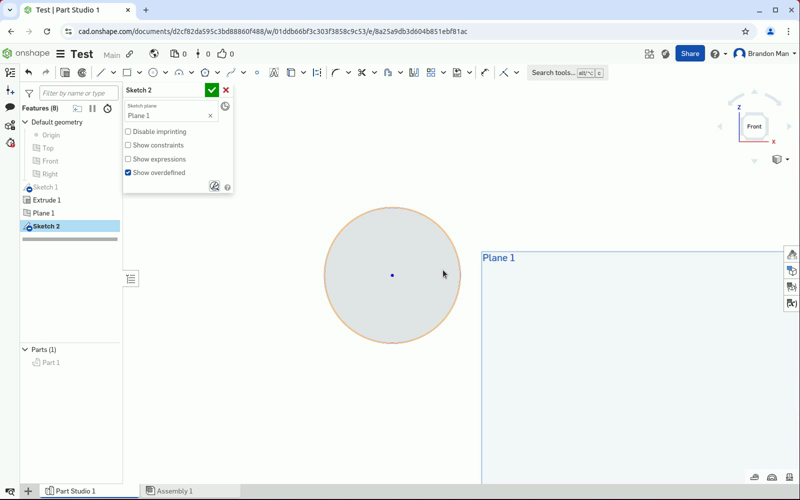
scroll(-6)
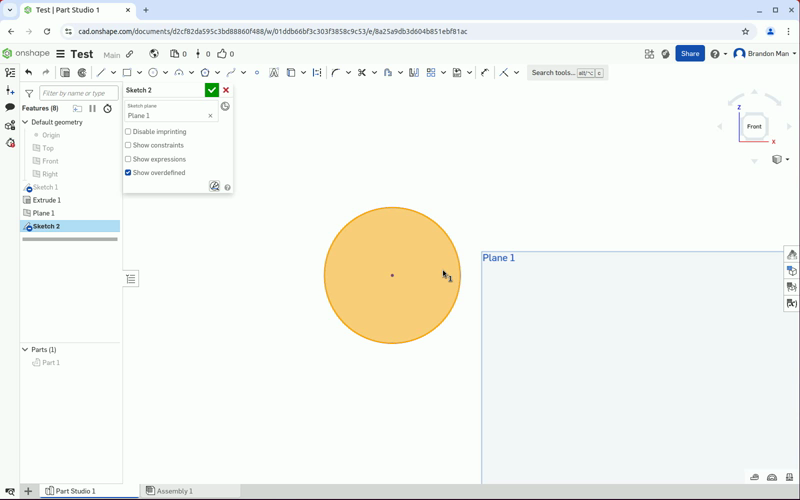
scroll(-6)
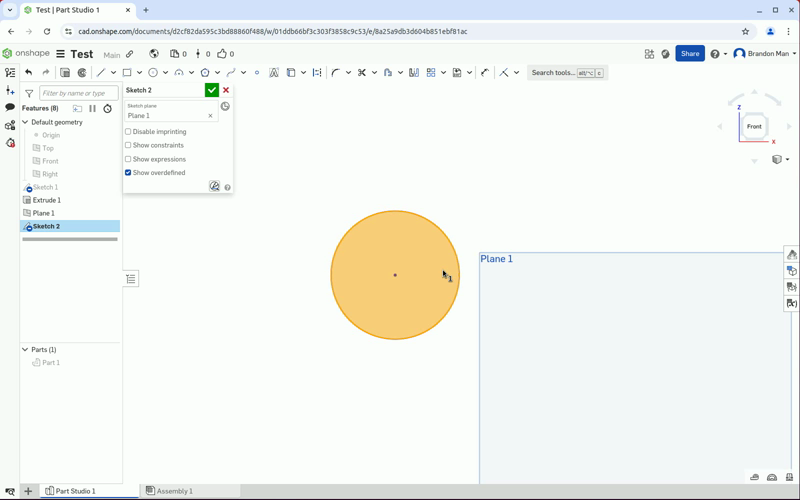
scroll(-6)
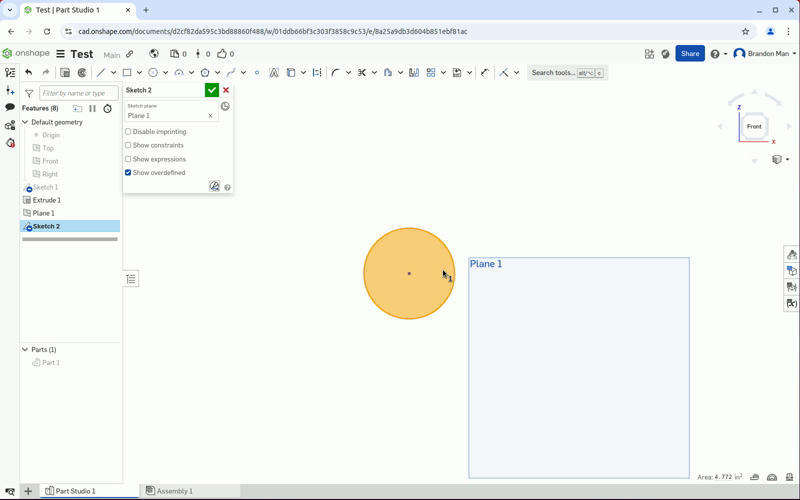
scroll(-6)
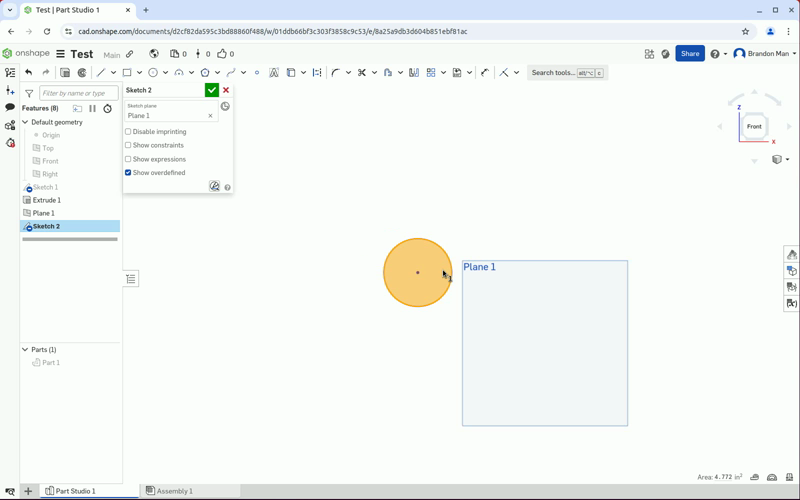
scroll(-6)
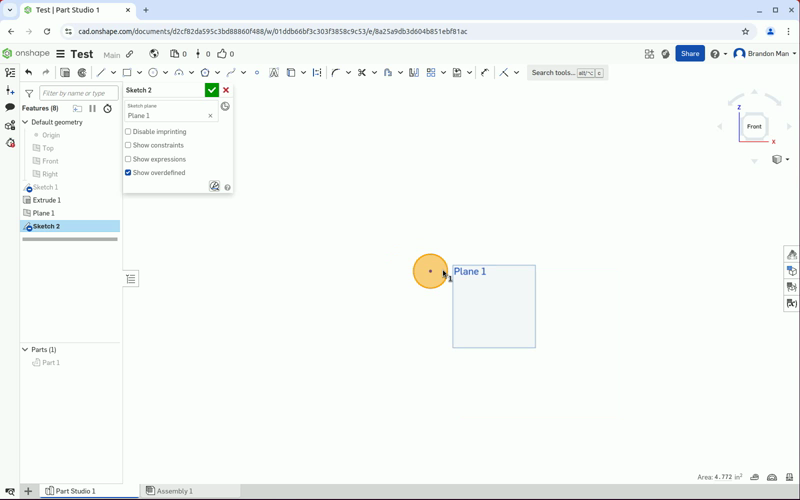
scroll(-6)
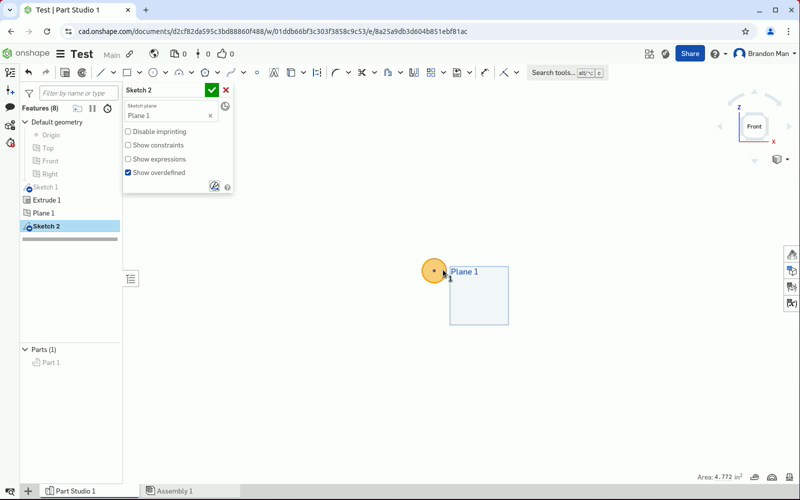
scroll(-6)
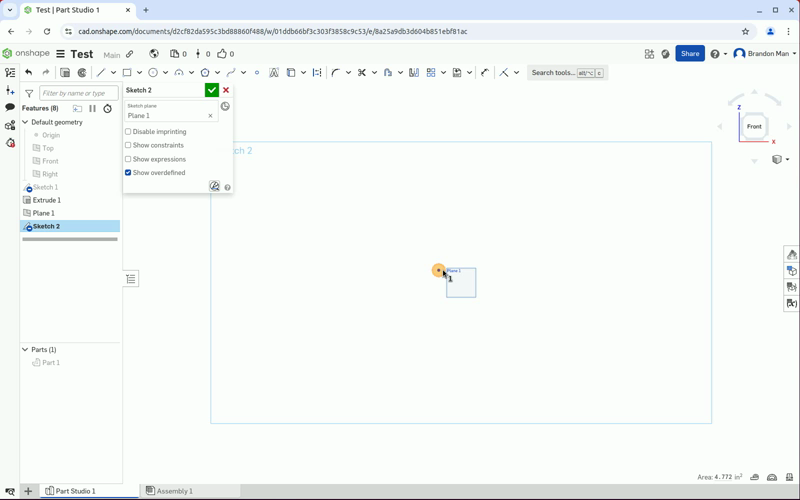
mouse_move(73, 352)
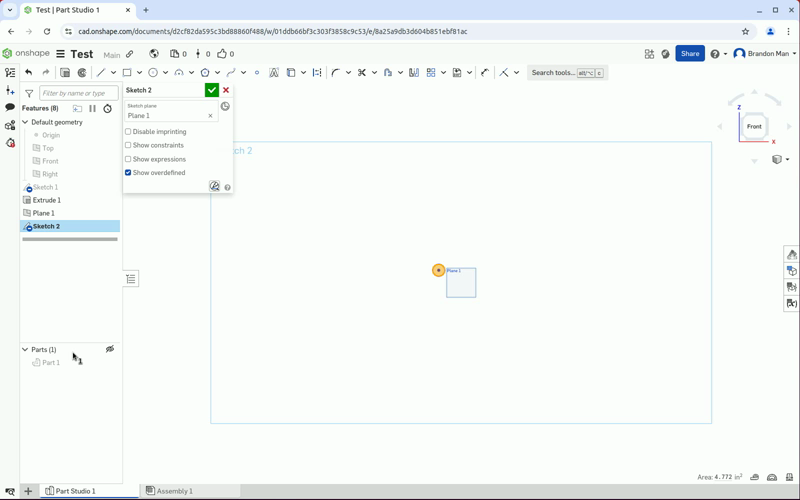
key(shift+y)
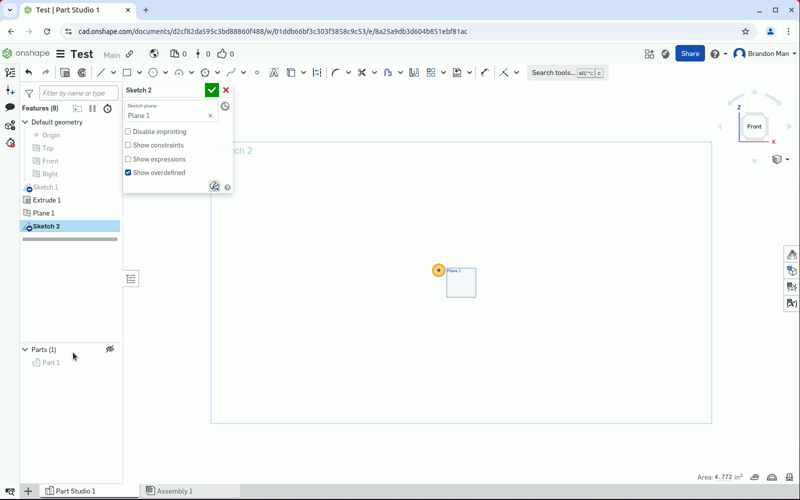
key(shift+e)
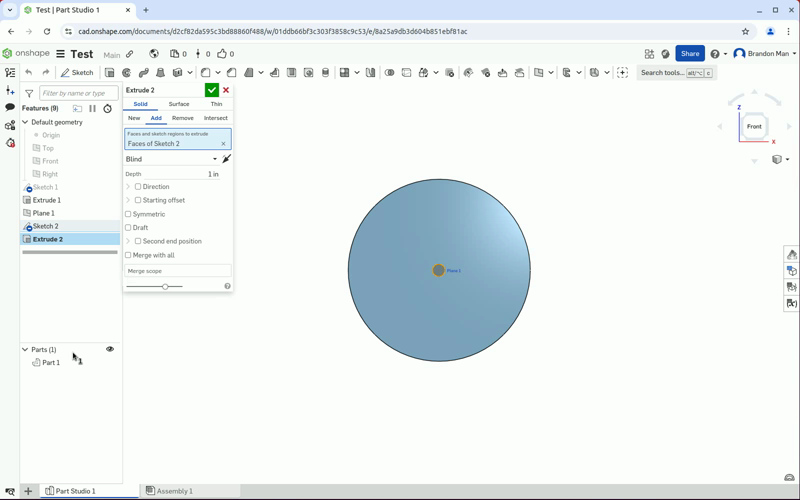
mouse_move(143, 106)
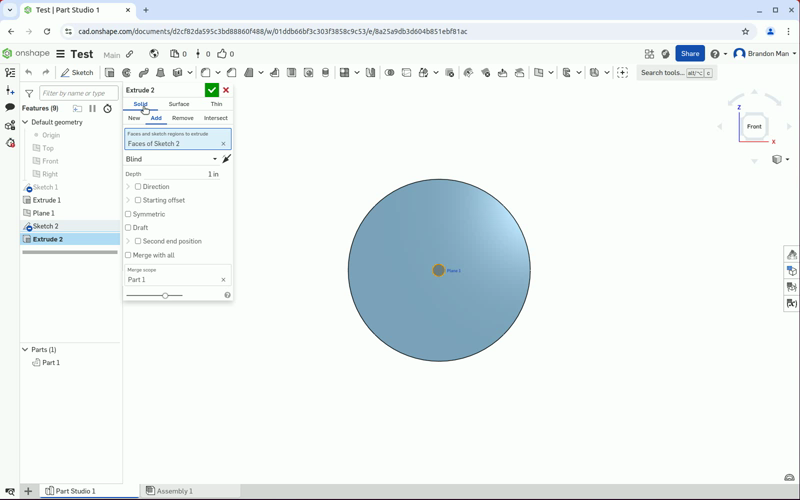
click(143, 106)
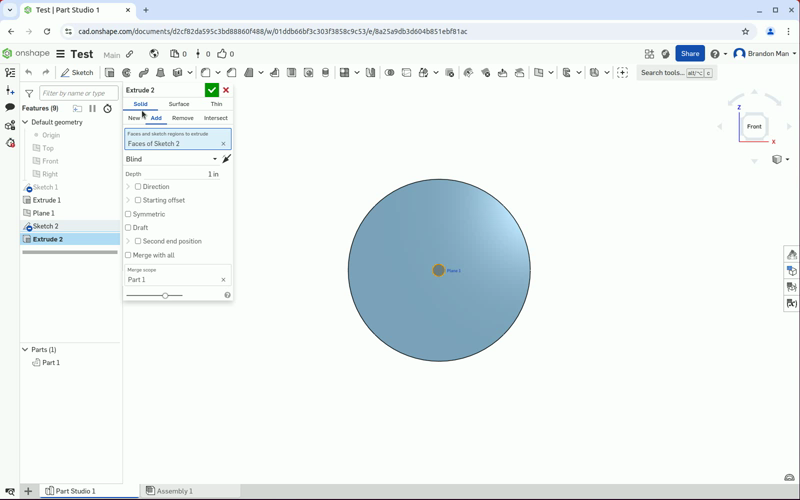
mouse_move(137, 120)
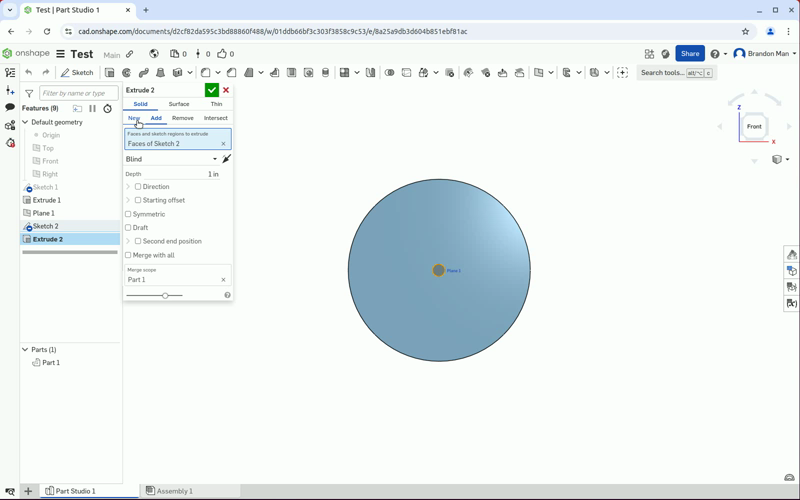
click(137, 120)
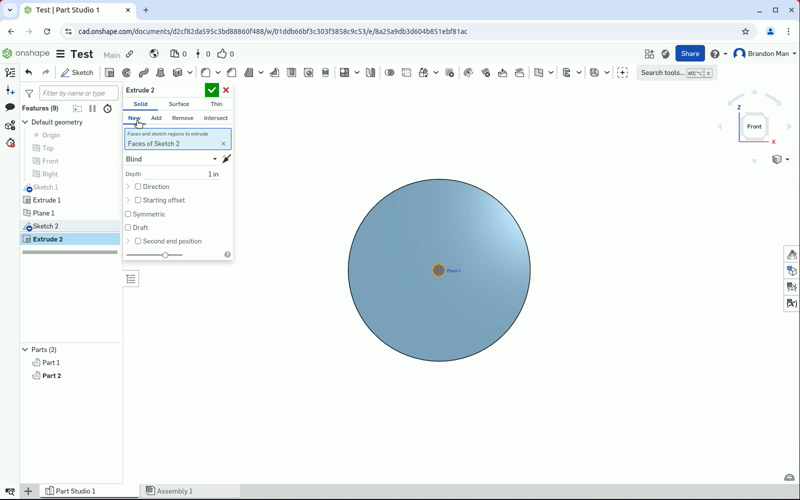
key(tab, 4)
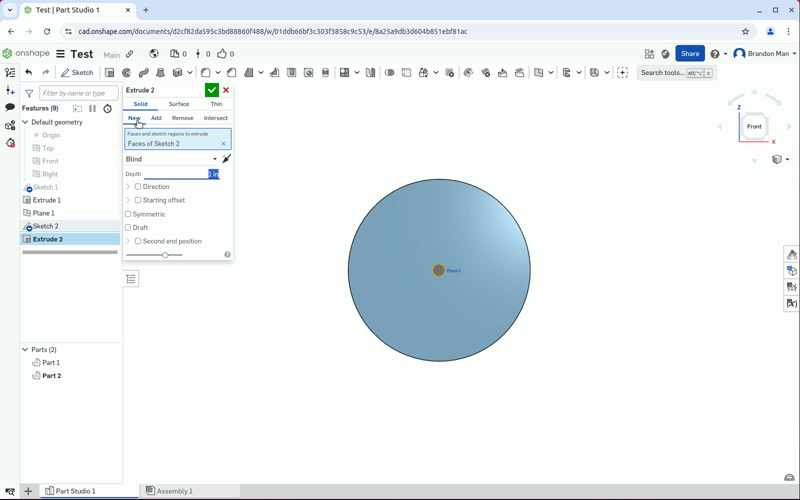
text(2.408)
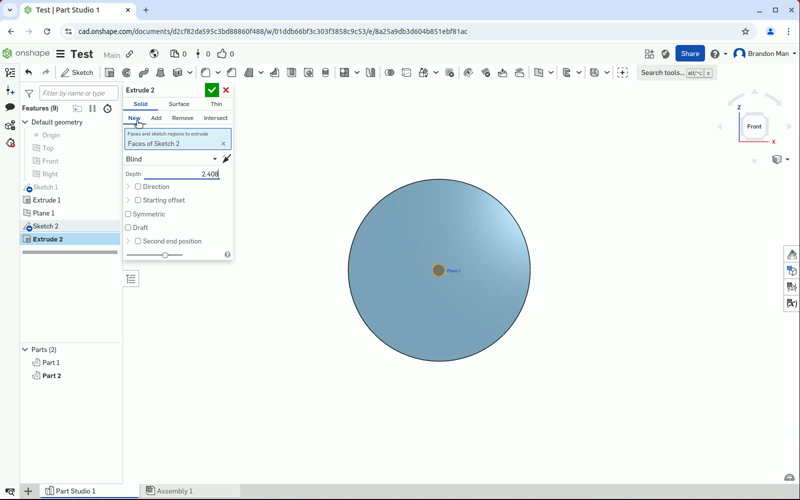
key(tab, 3)
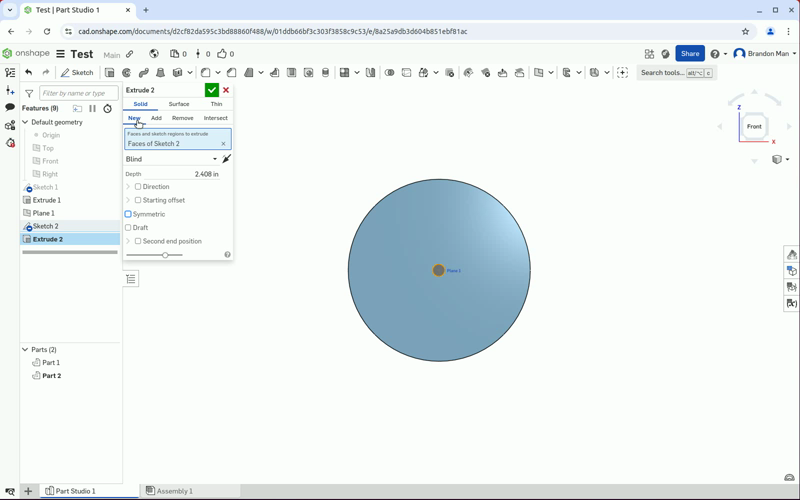
key(space)
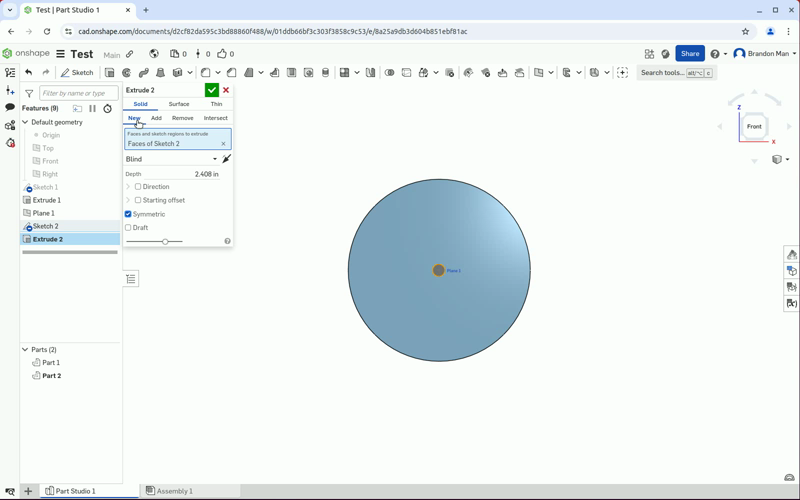
key(enter)
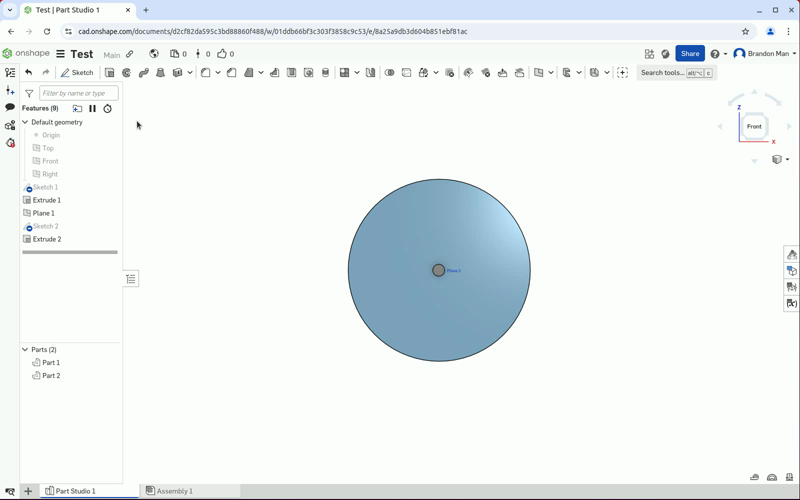
key(shift+h)
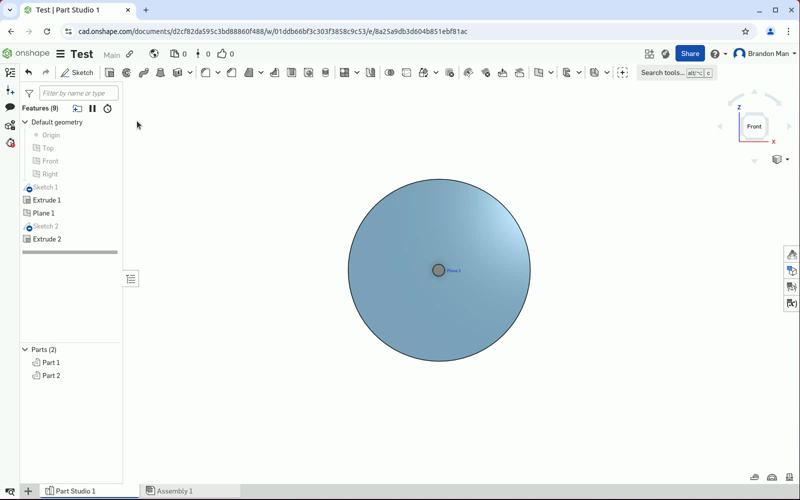
key(shift+h)
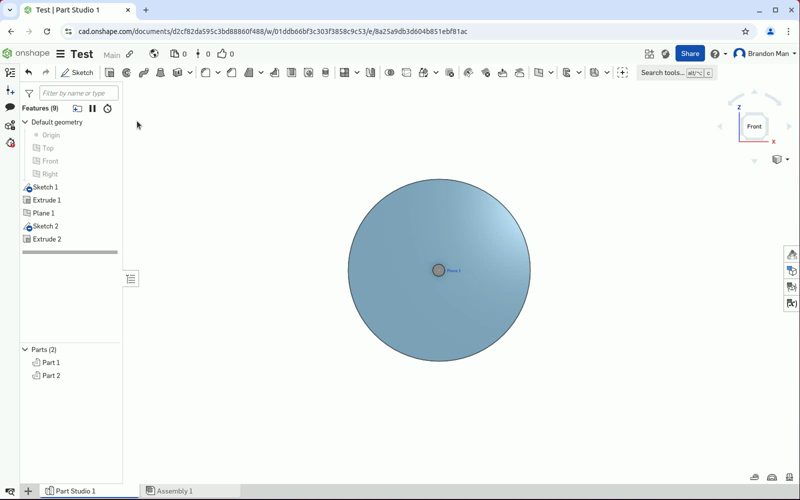
key(shift+7)
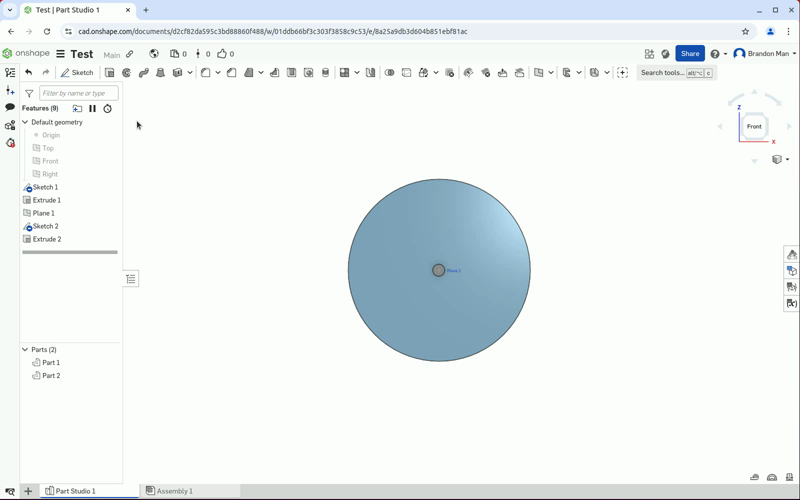
key(left, 2)
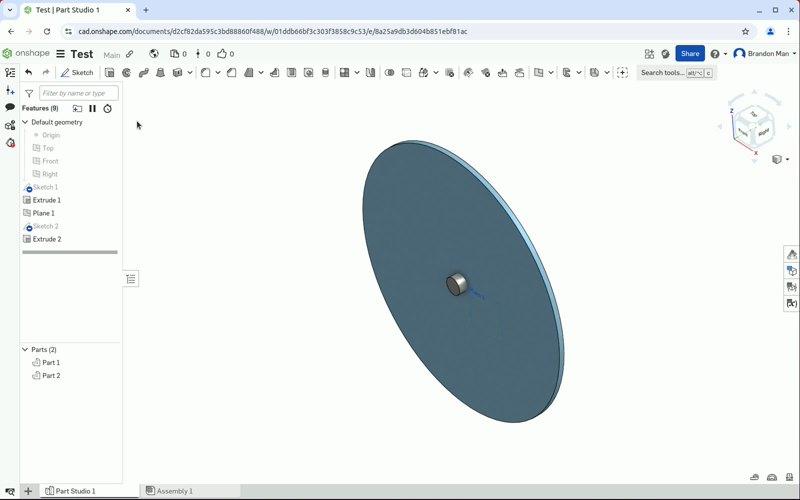
key(down, 2)
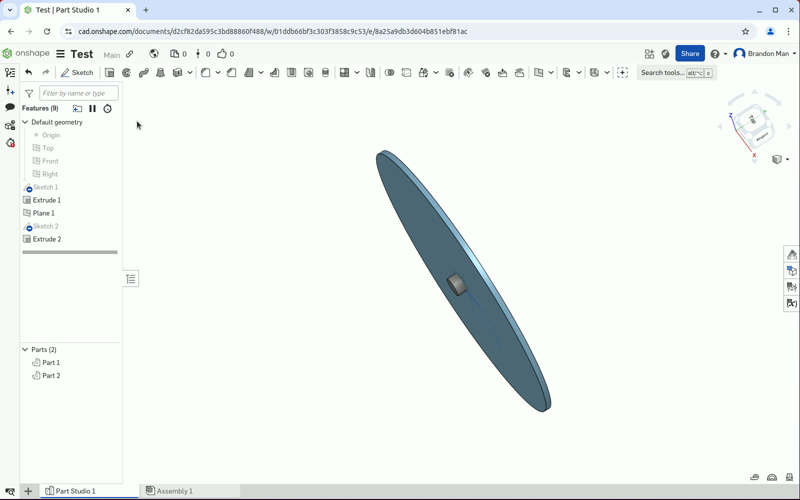
key(up, 2)
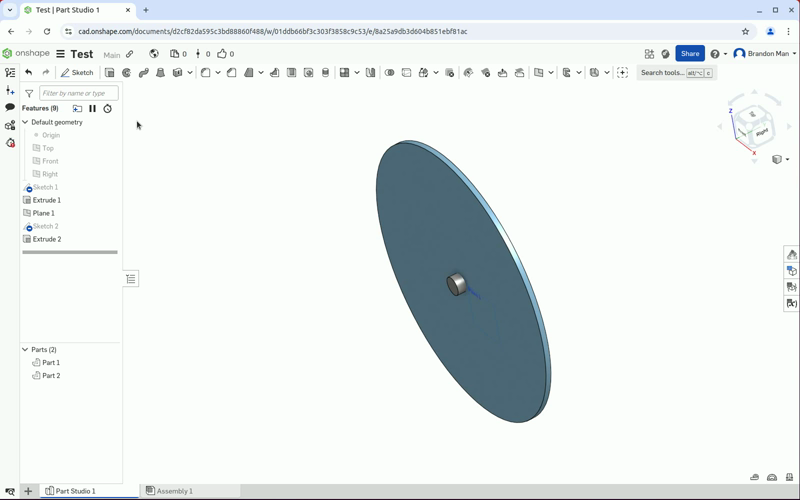
key(right, 2)
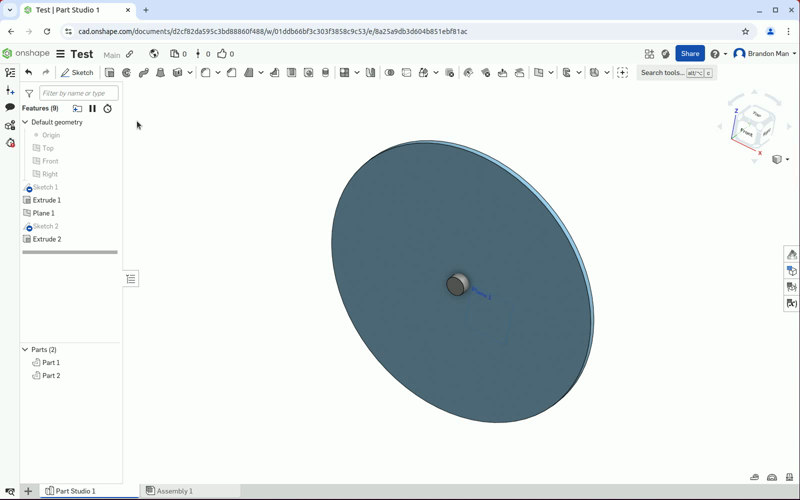
mouse_move(73, 189)
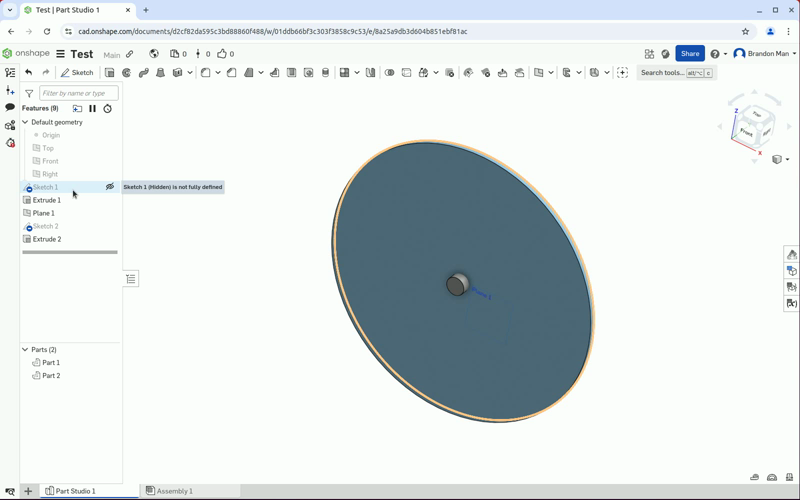
click(73, 189)